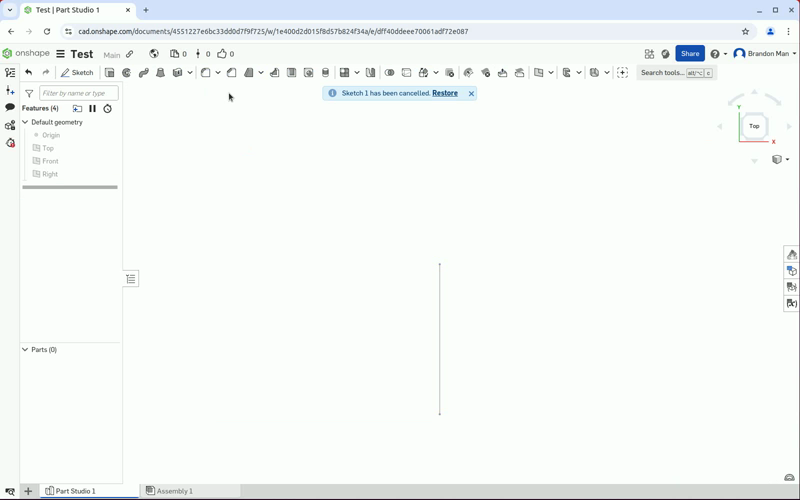
key(shift+h)
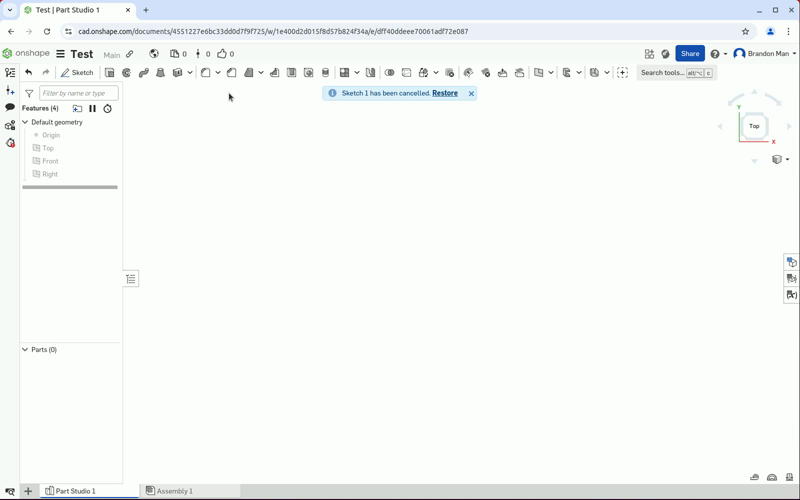
mouse_move(73, 352)
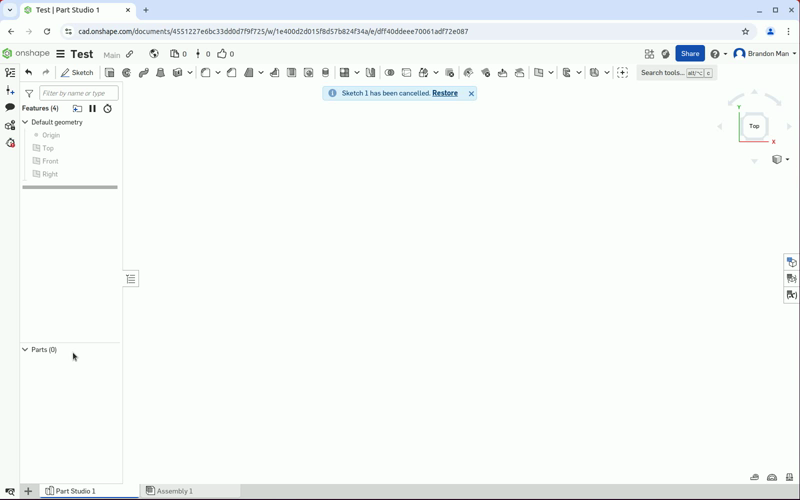
key(y)
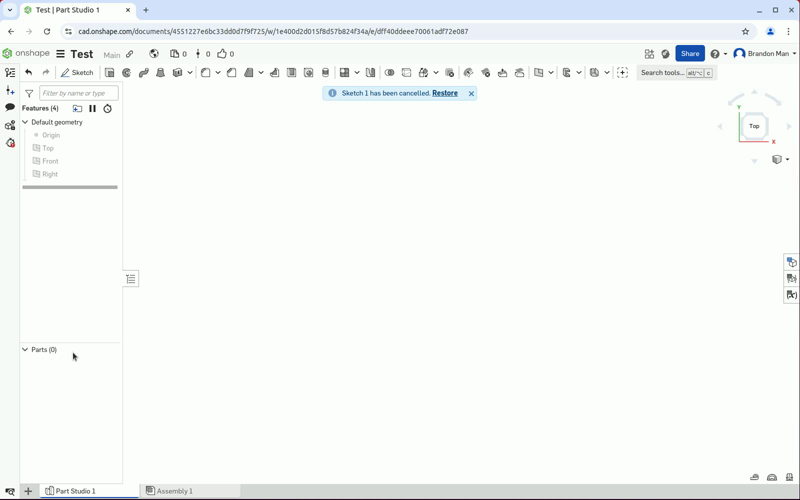
key(shift+p)
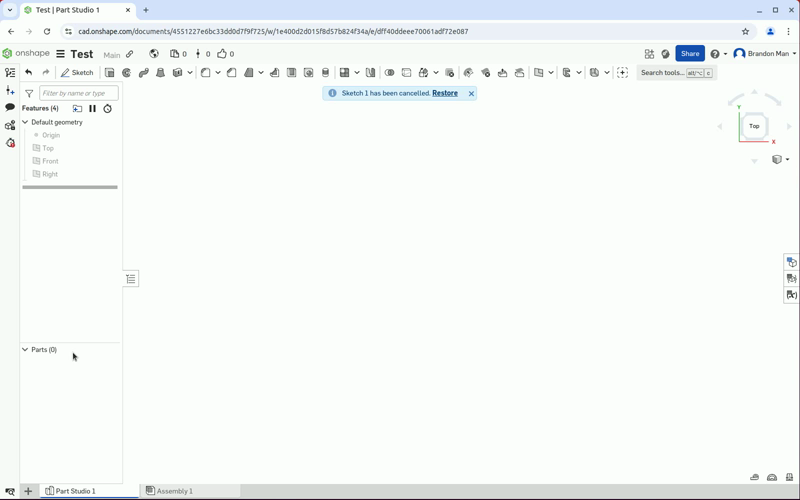
key(space)
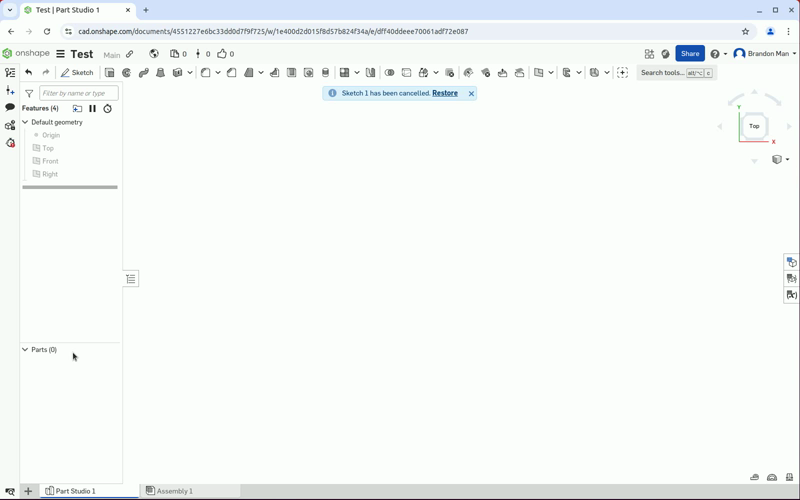
key_down(shift)
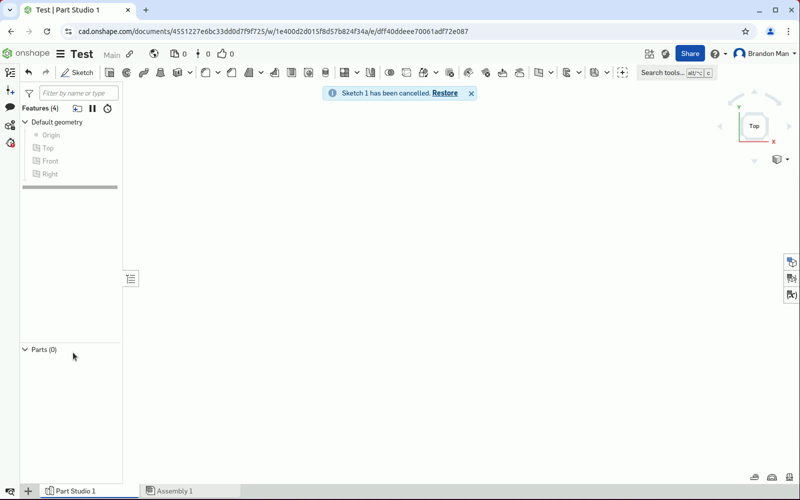
key(up)
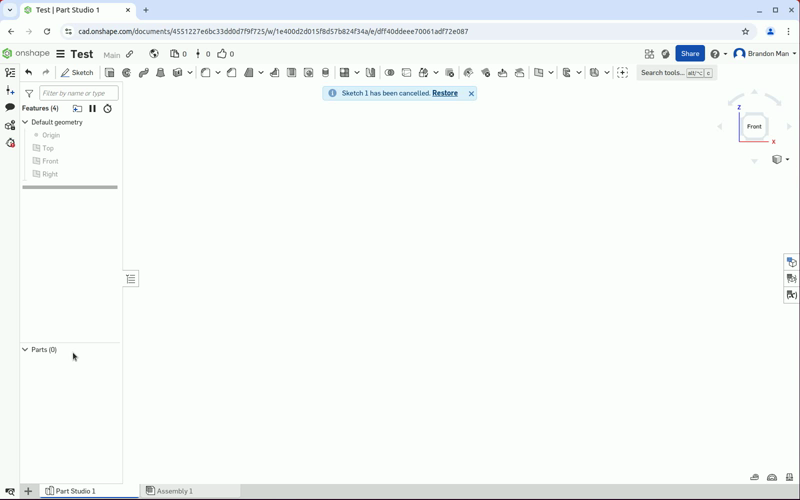
key_up(shift)
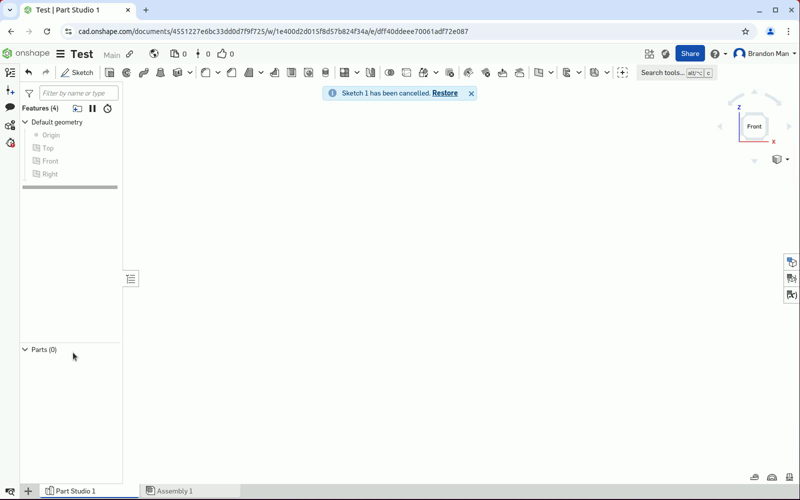
mouse_move(73, 352)
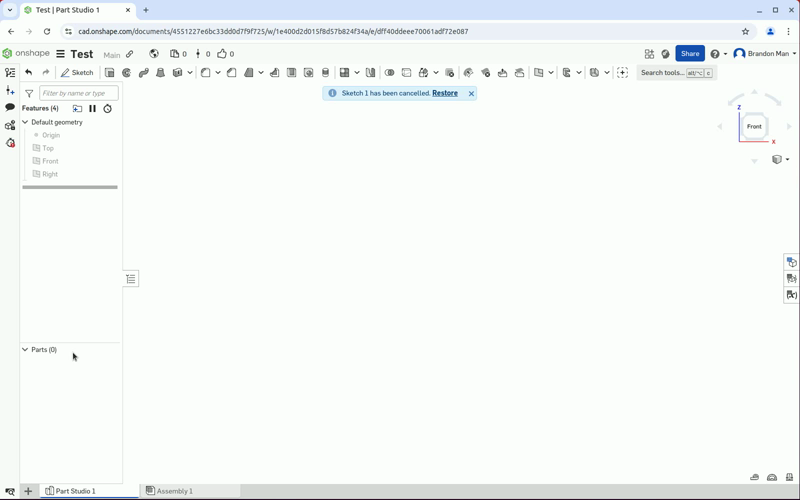
key(shift+y)
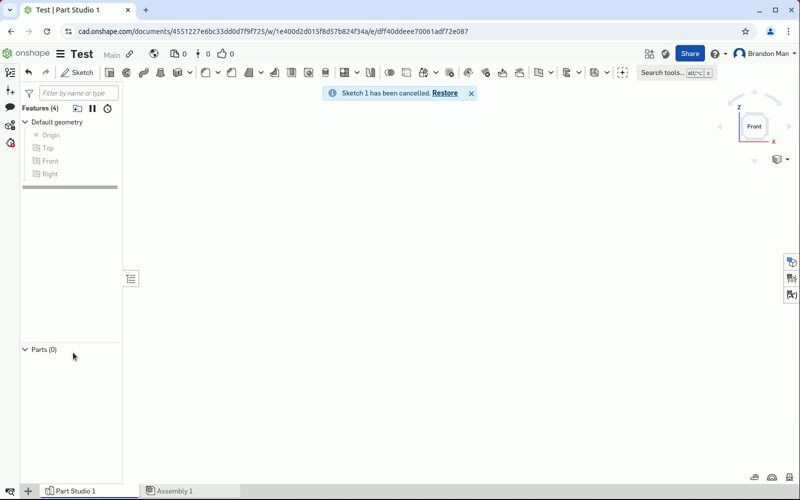
key(shift+s)
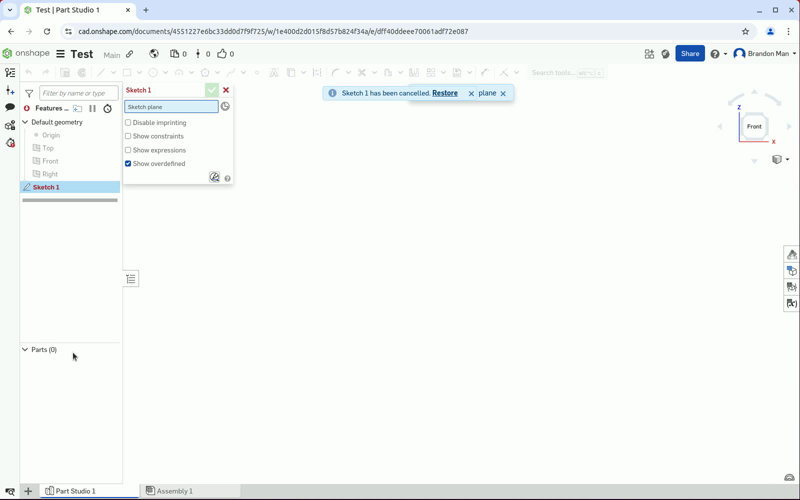
mouse_move(73, 163)
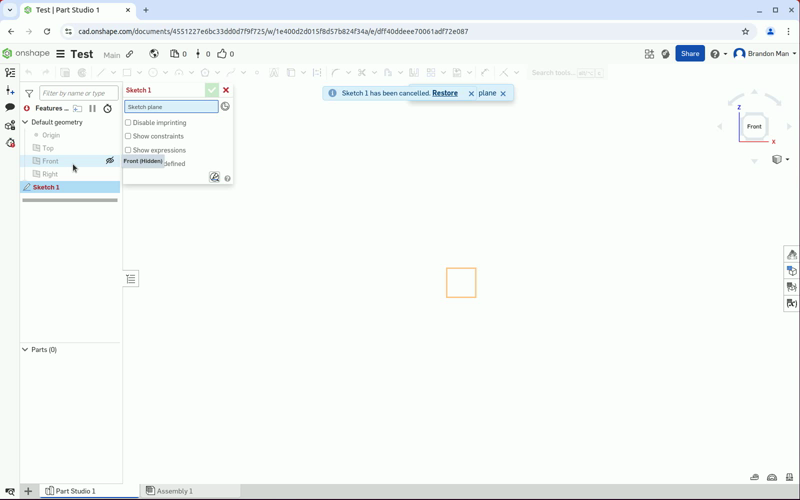
click(73, 163)
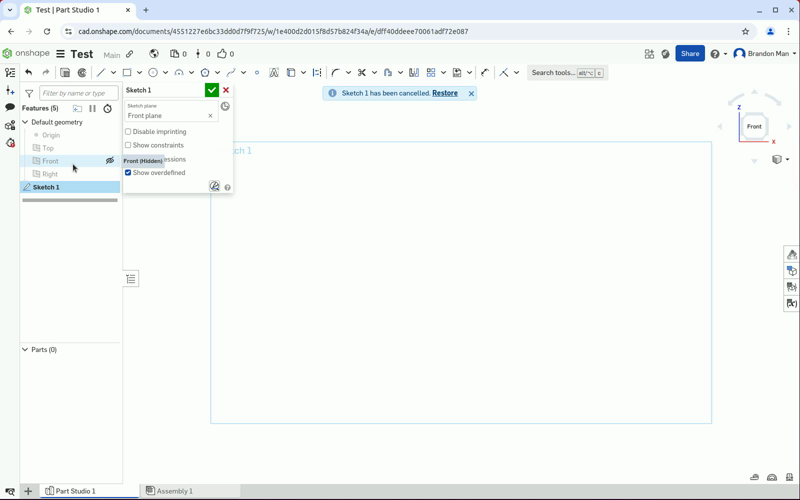
mouse_move(73, 352)
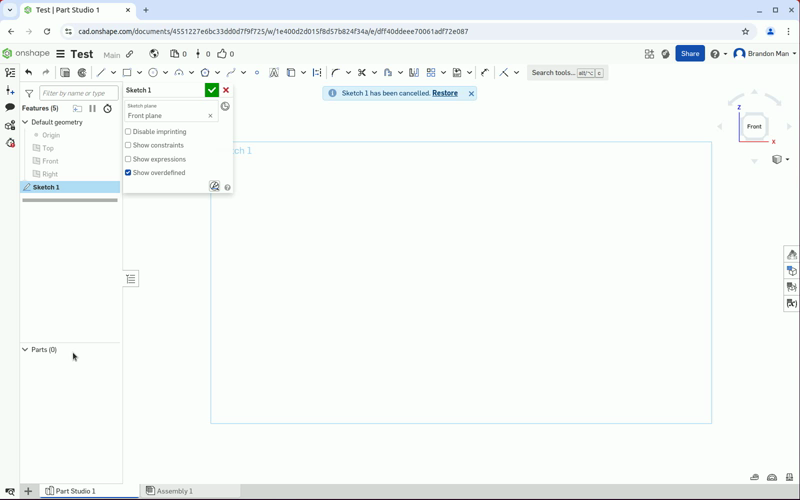
key(y)
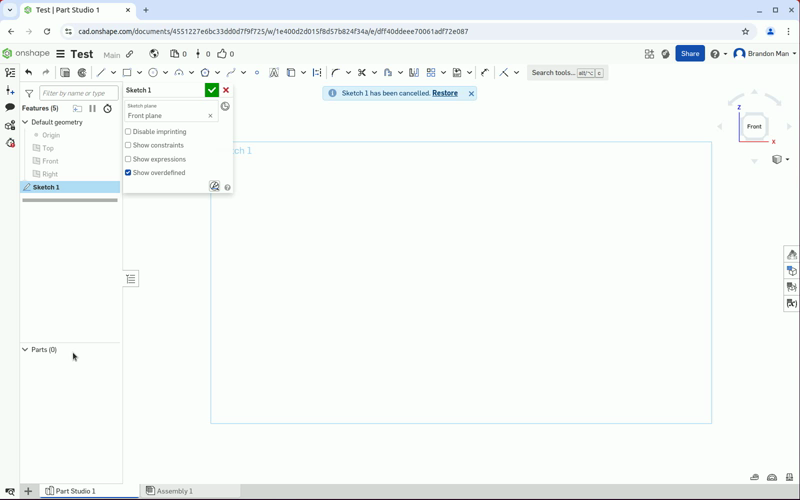
key(l)
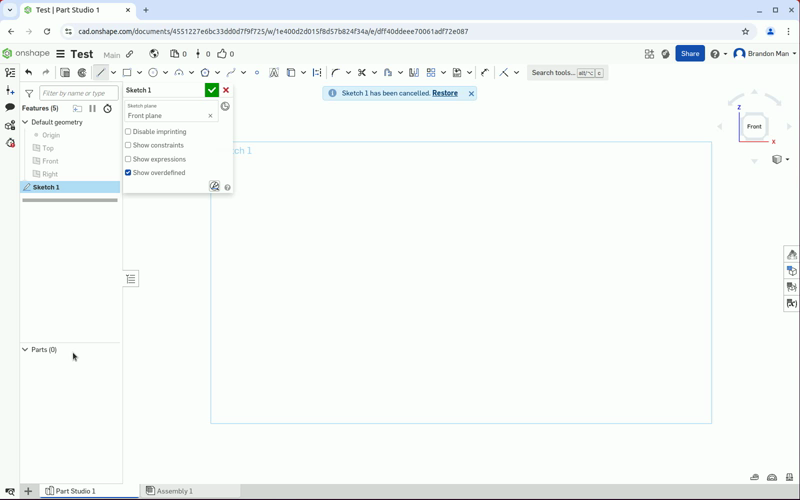
key_down(shift)
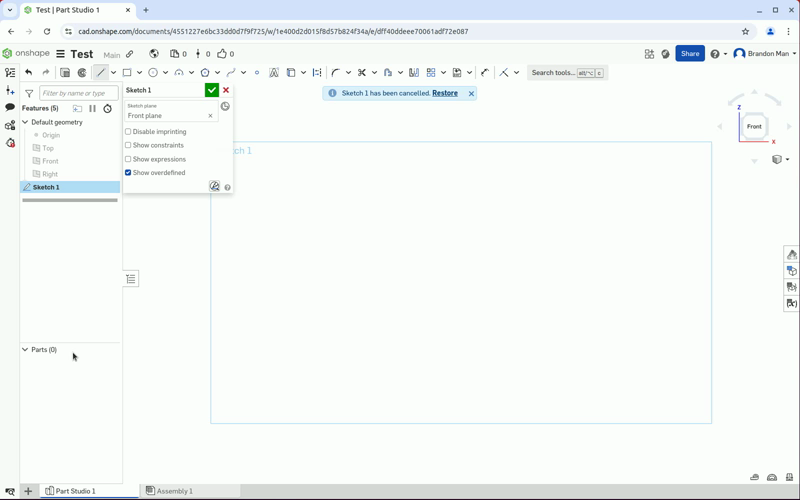
mouse_move(348, 282)
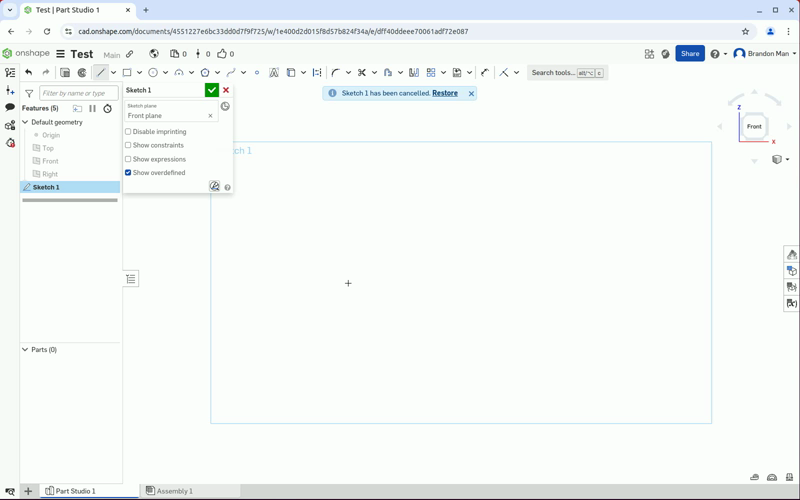
click(348, 282)
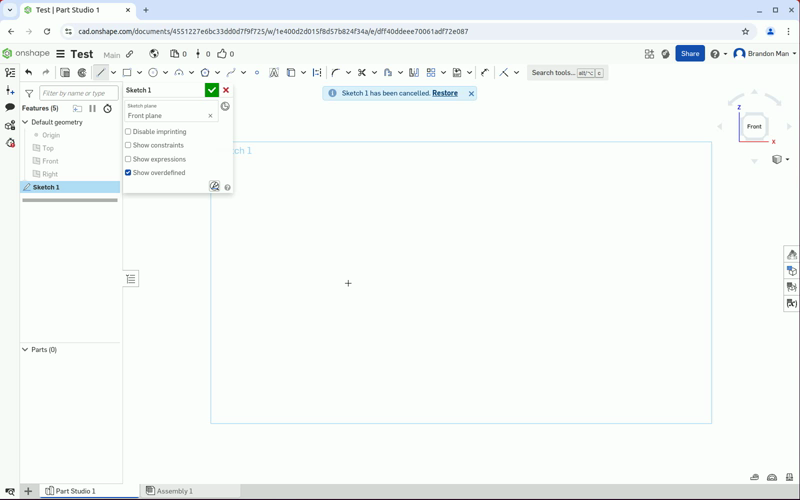
key_up(shift)
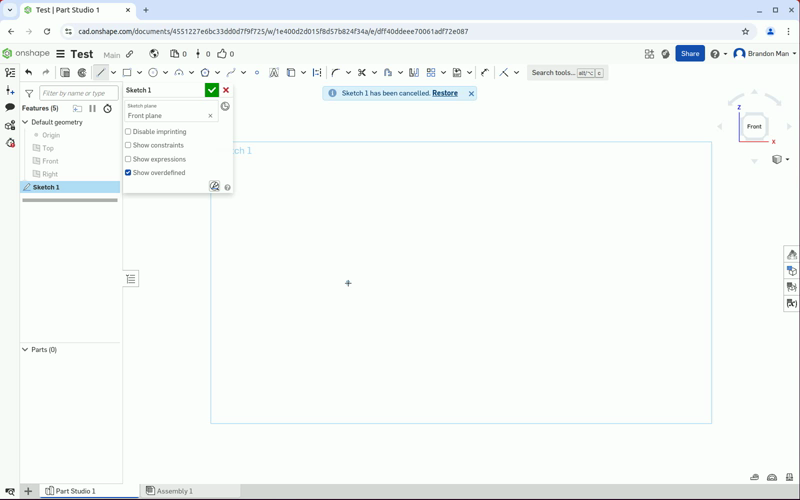
key_down(shift)
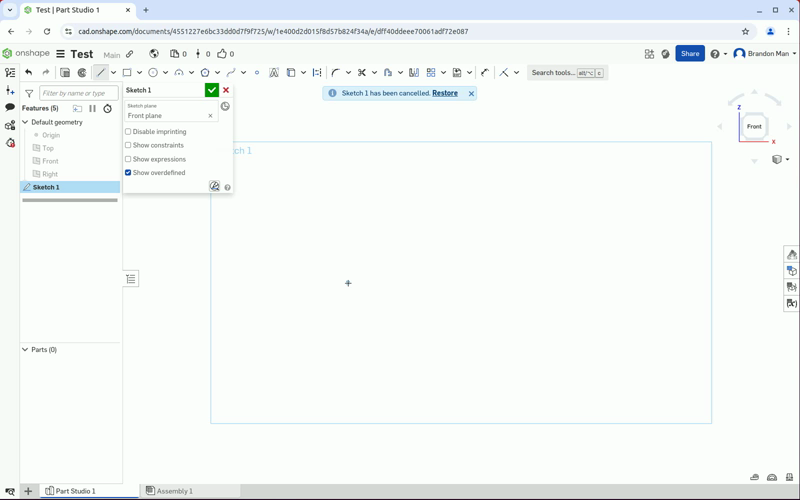
mouse_move(460, 282)
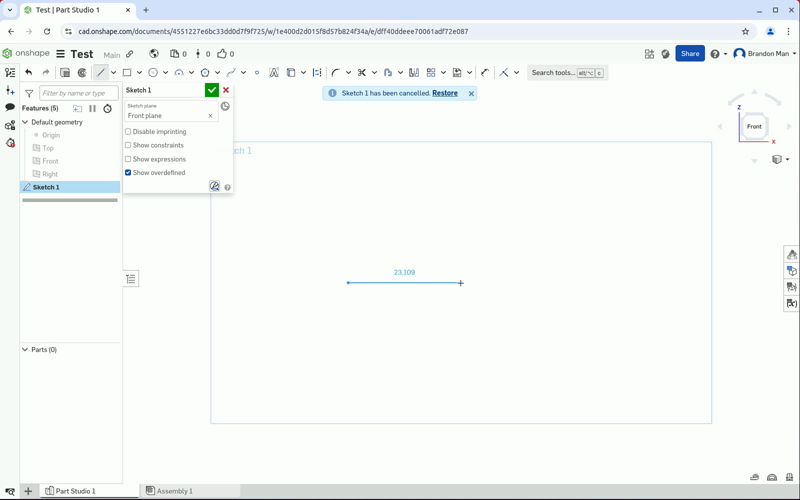
click(460, 282)
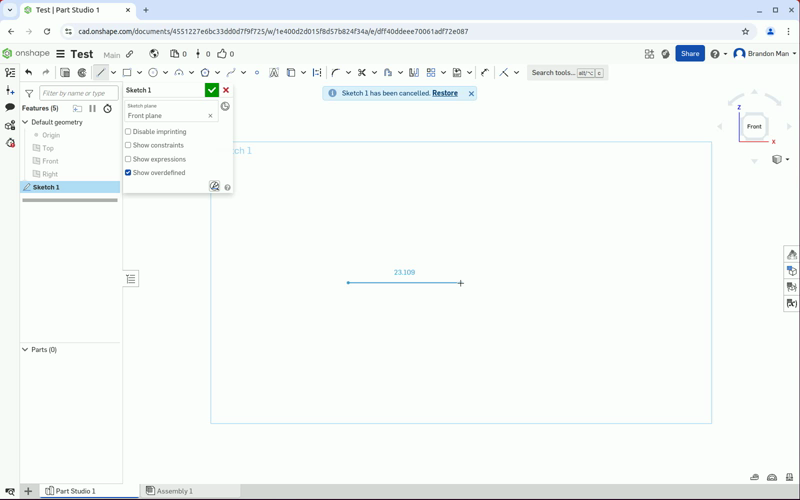
key_up(shift)
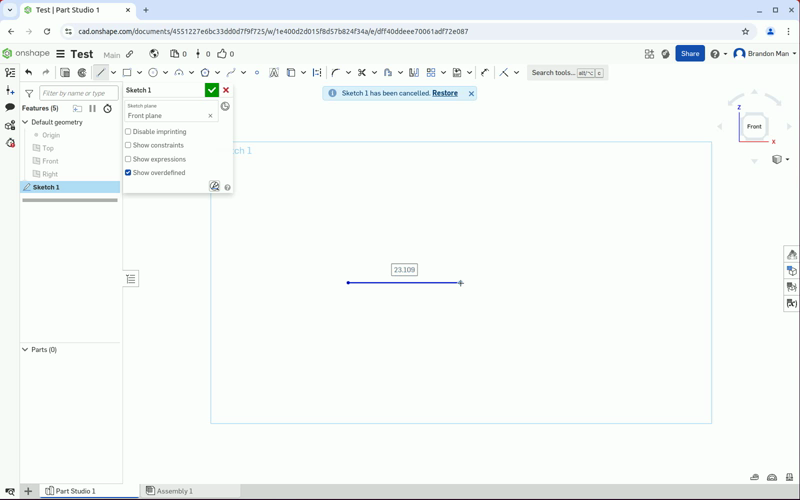
key_down(shift)
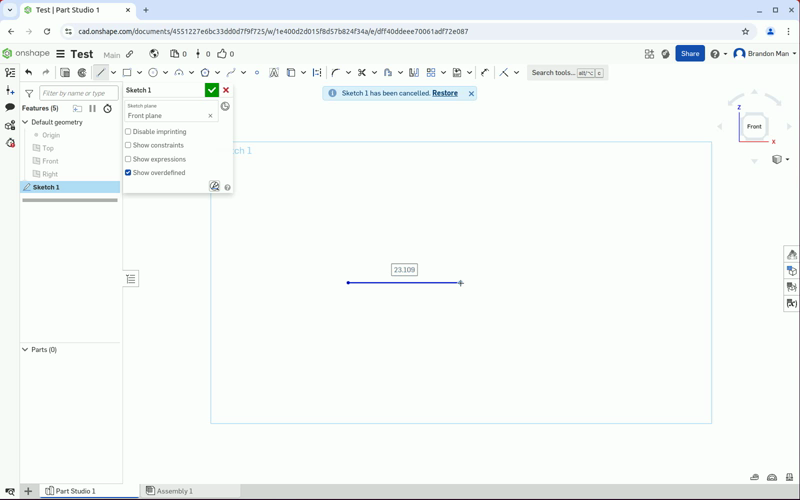
mouse_move(490, 282)
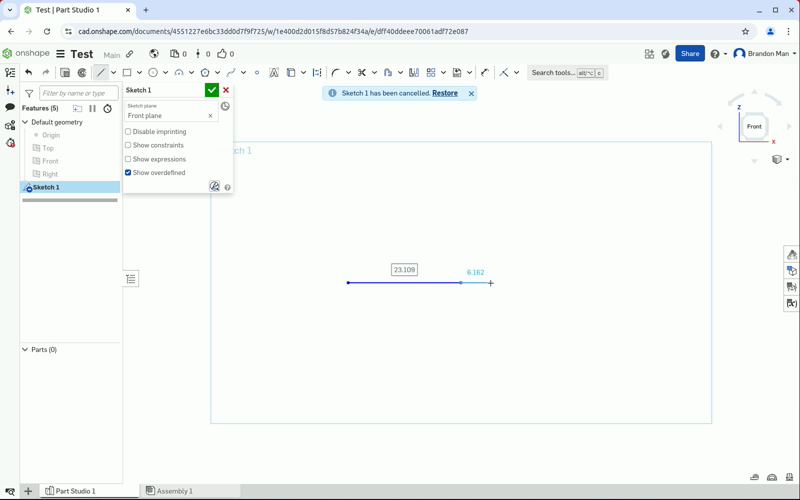
mouse_move(460, 270)
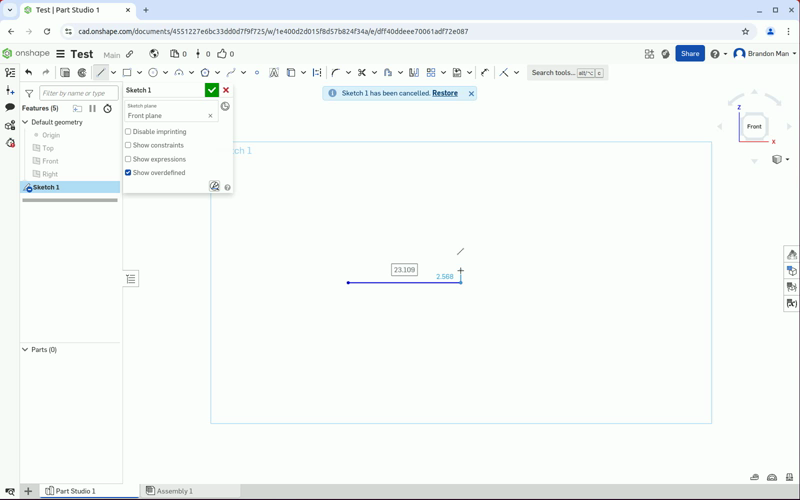
click(460, 270)
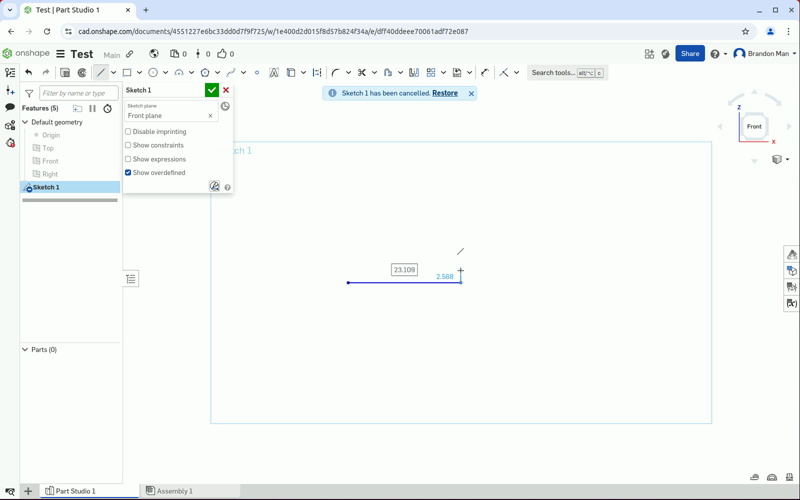
key_up(shift)
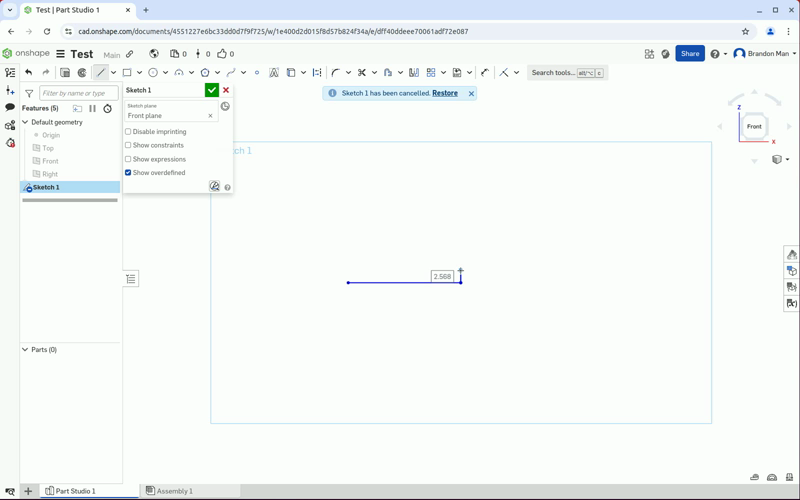
key_down(shift)
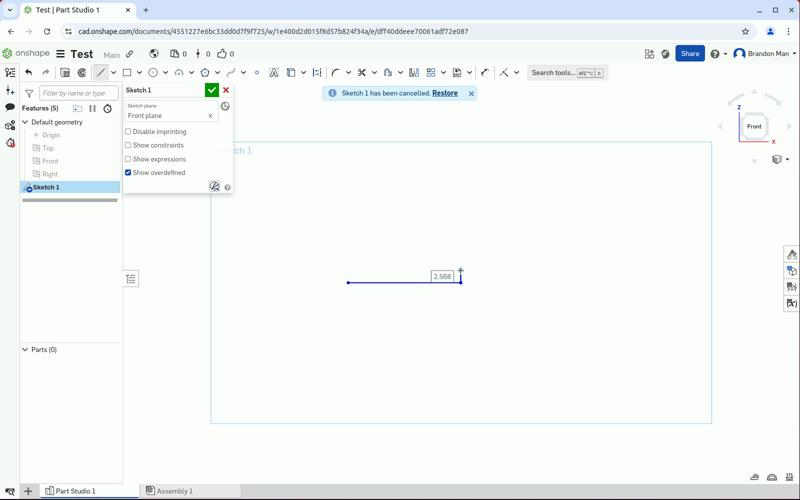
mouse_move(362, 270)
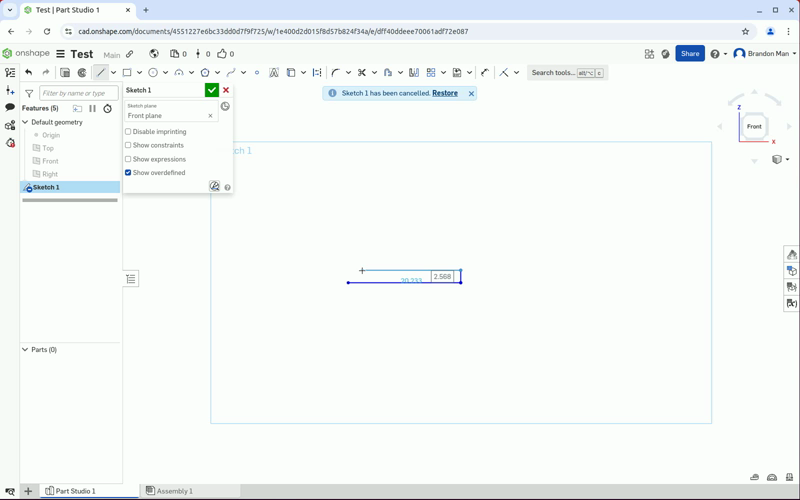
click(362, 270)
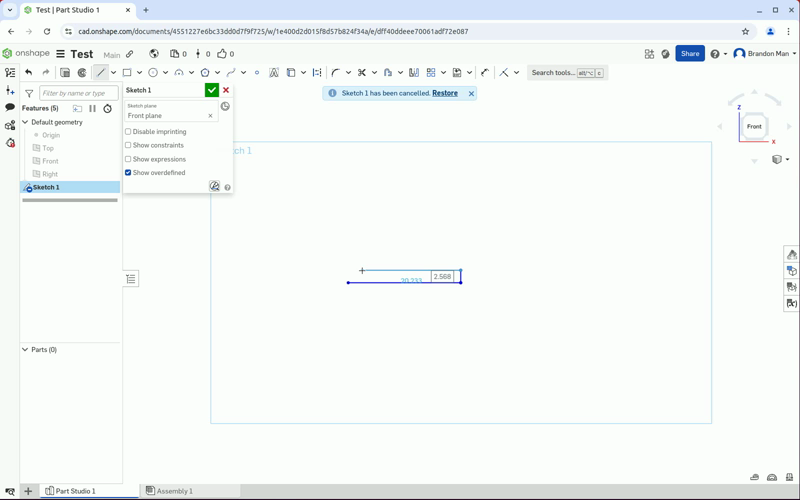
key_up(shift)
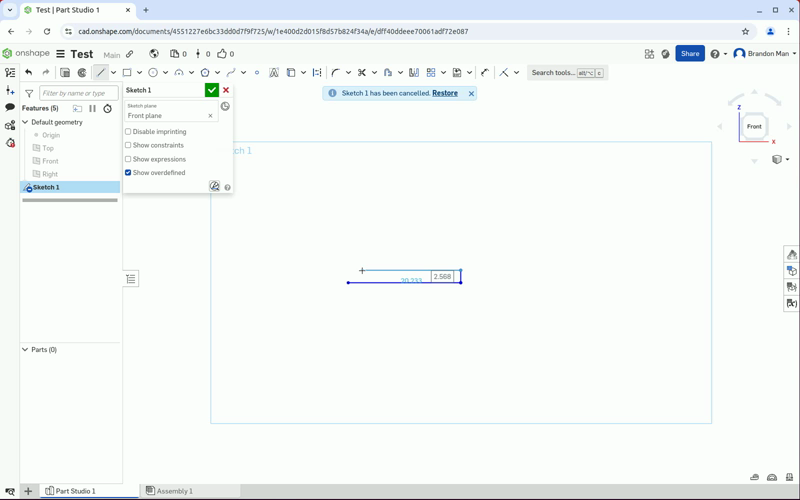
key_down(shift)
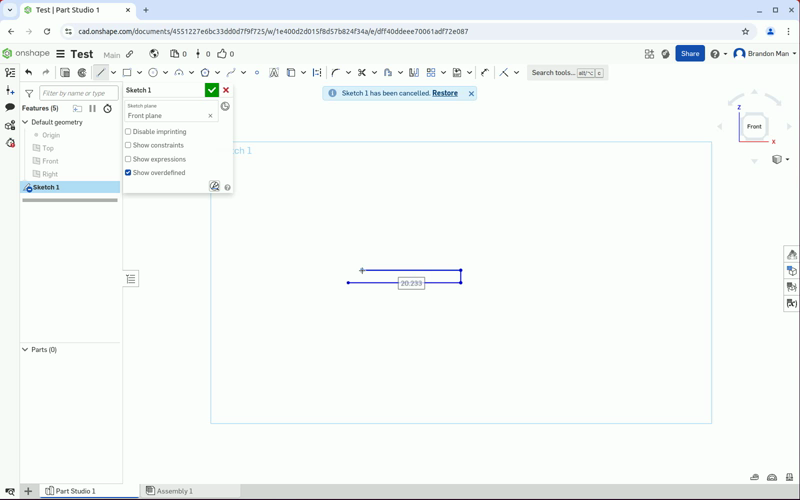
mouse_move(392, 270)
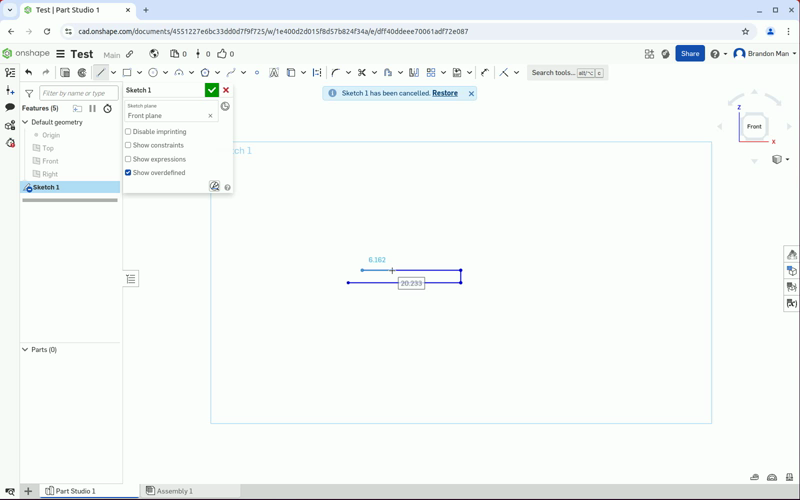
mouse_move(362, 267)
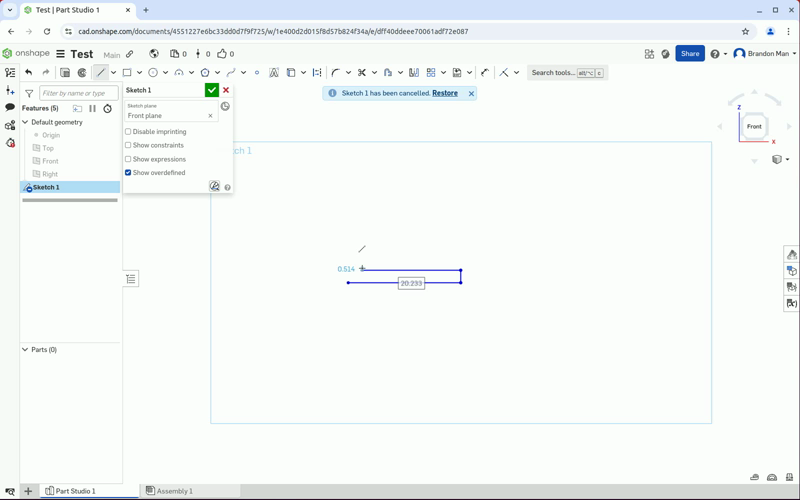
scroll(6)
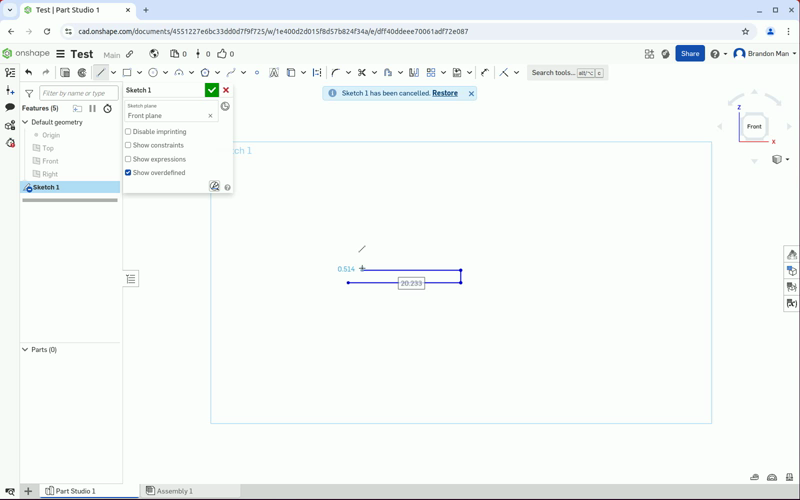
scroll(6)
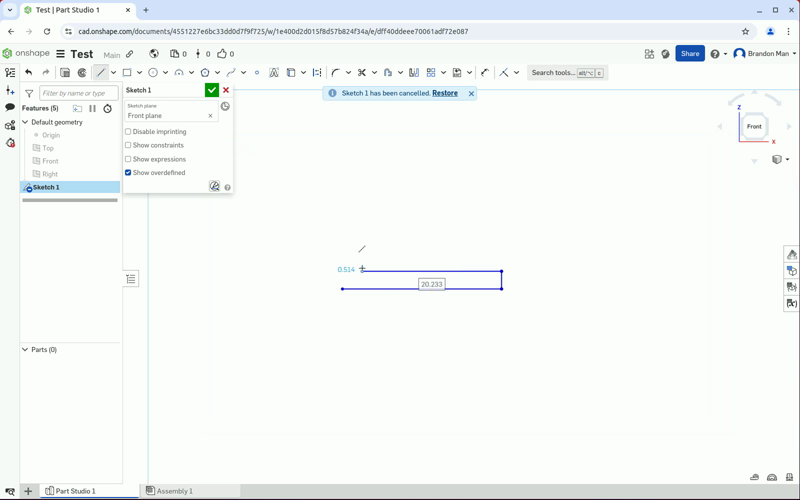
scroll(6)
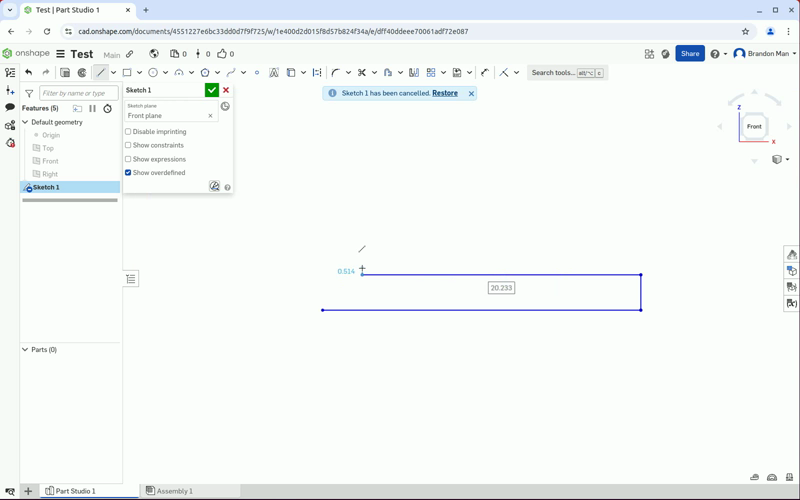
scroll(6)
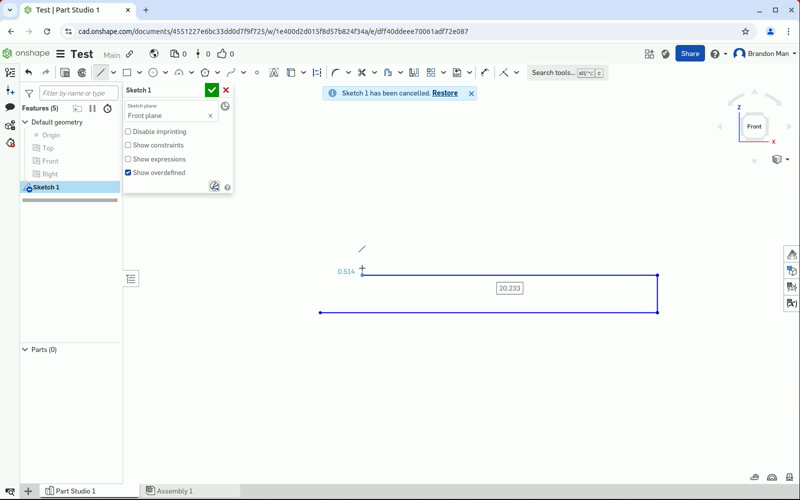
scroll(6)
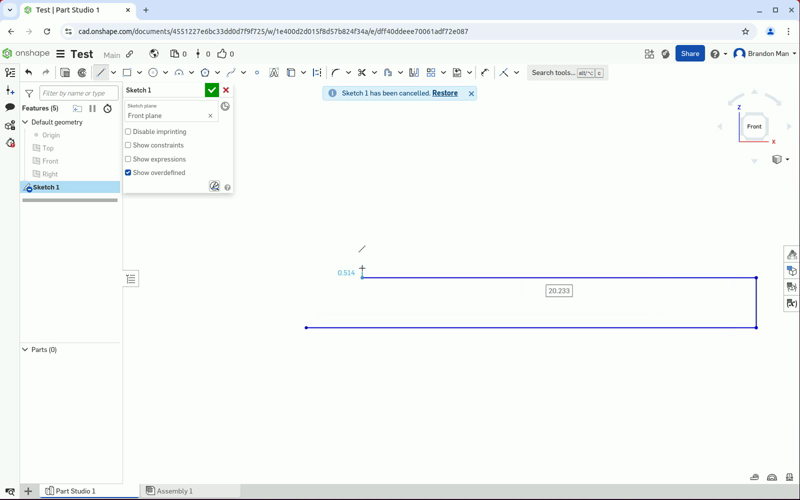
scroll(6)
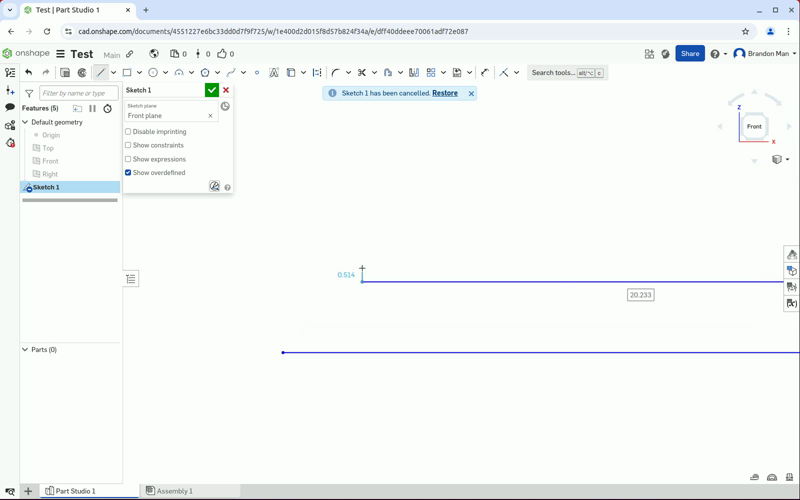
scroll(6)
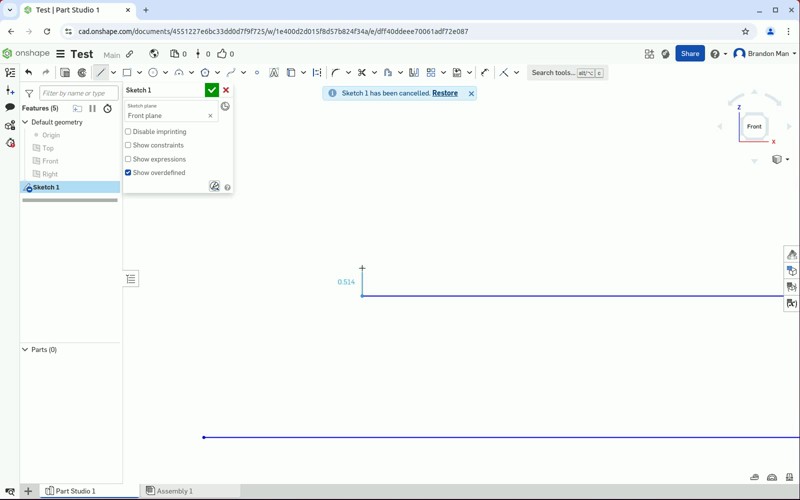
click(362, 267)
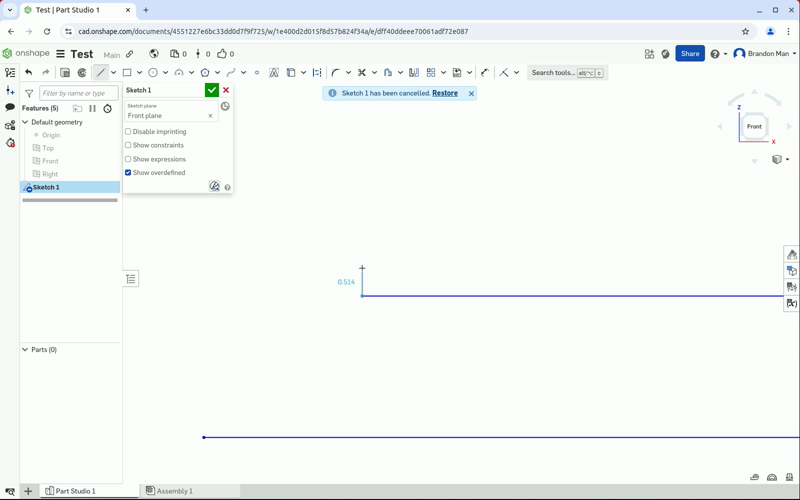
scroll(-6)
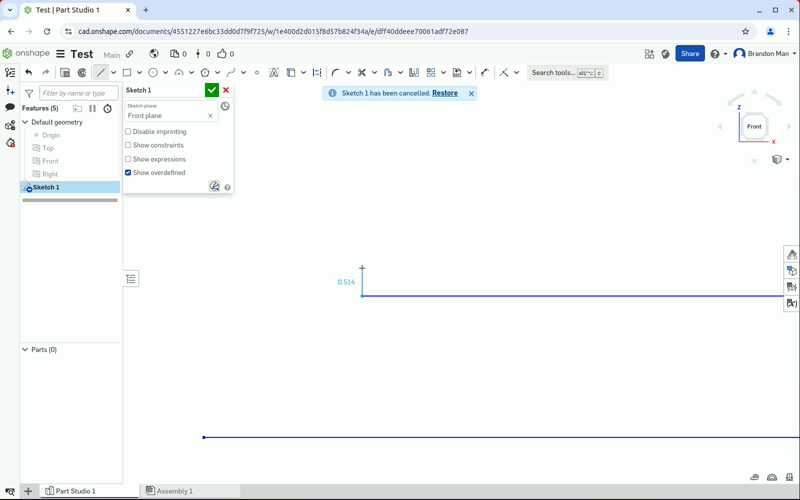
scroll(-6)
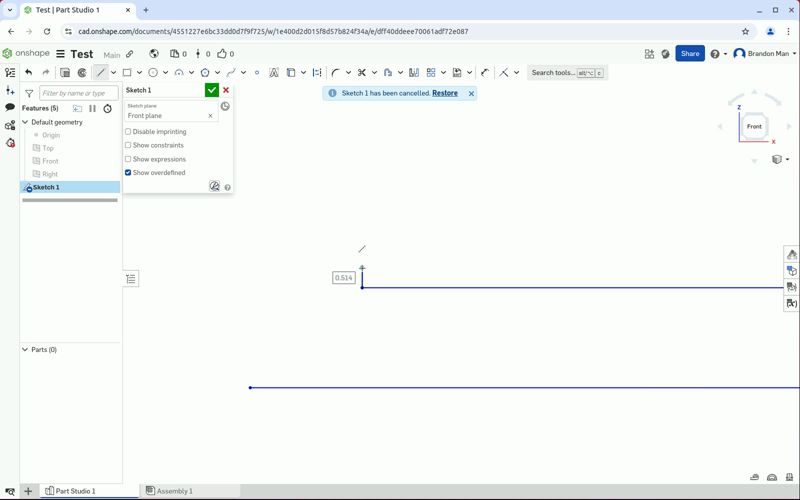
scroll(-6)
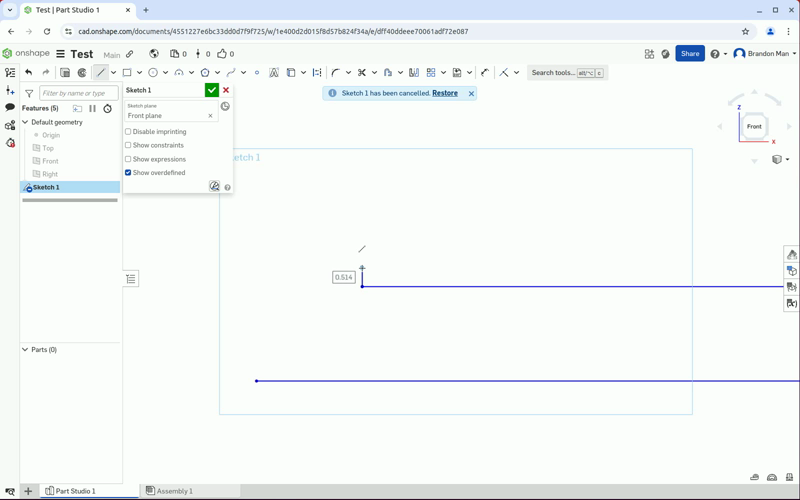
scroll(-6)
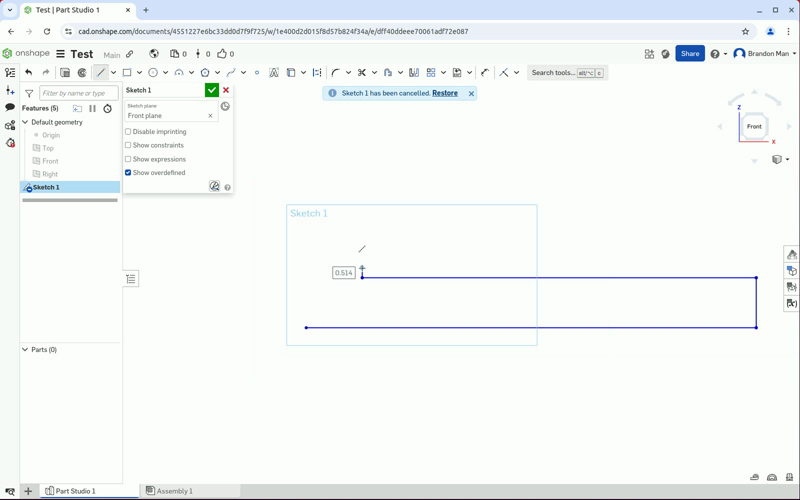
scroll(-6)
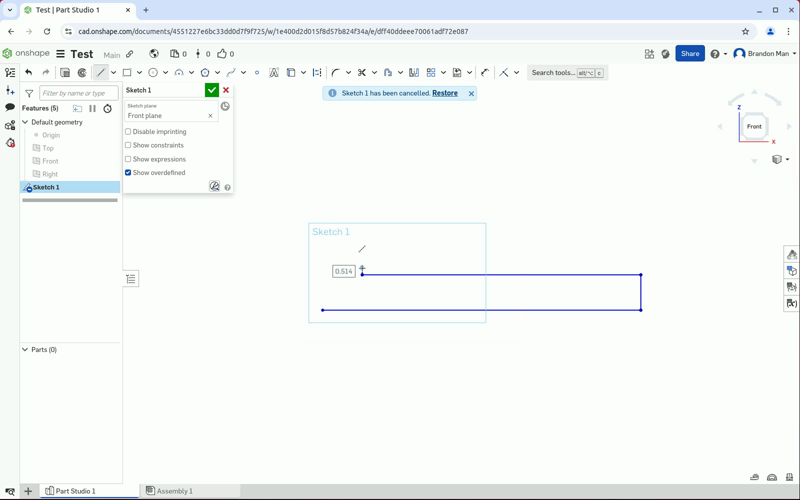
scroll(-6)
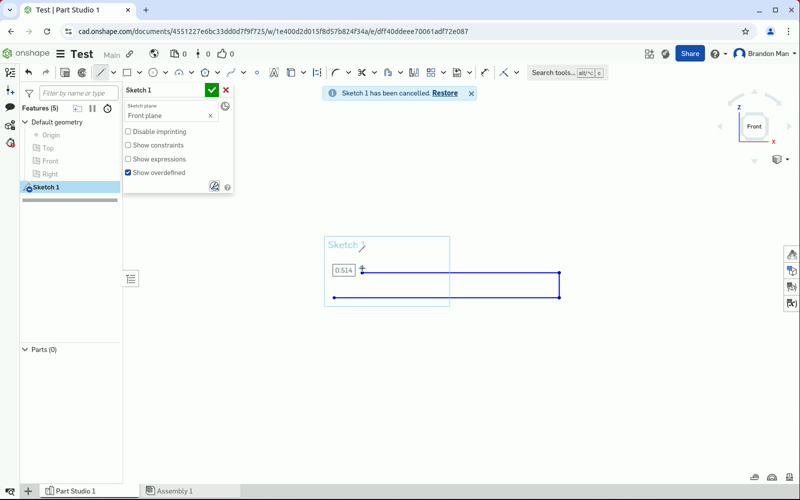
scroll(-6)
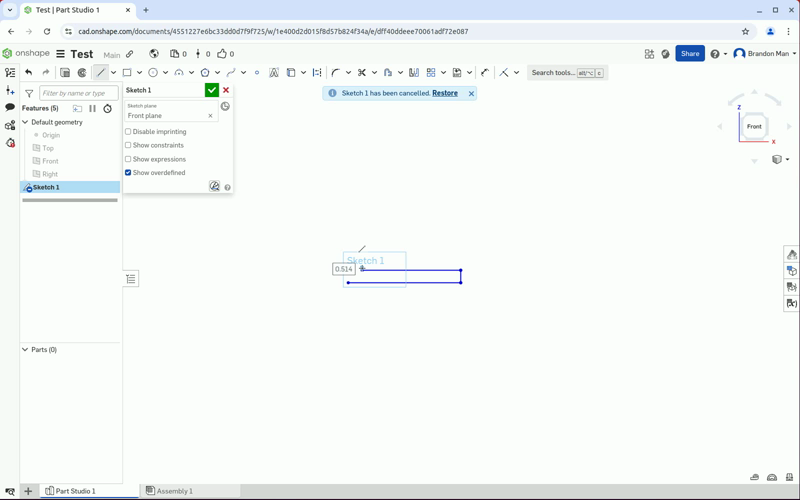
key_up(shift)
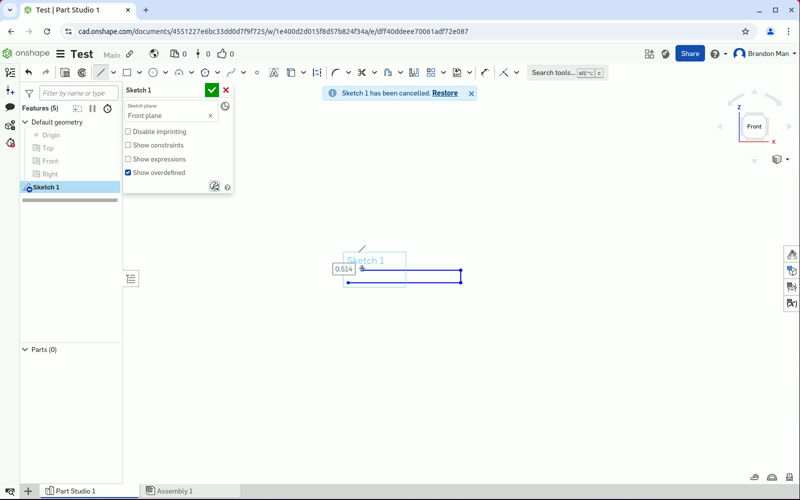
mouse_move(392, 267)
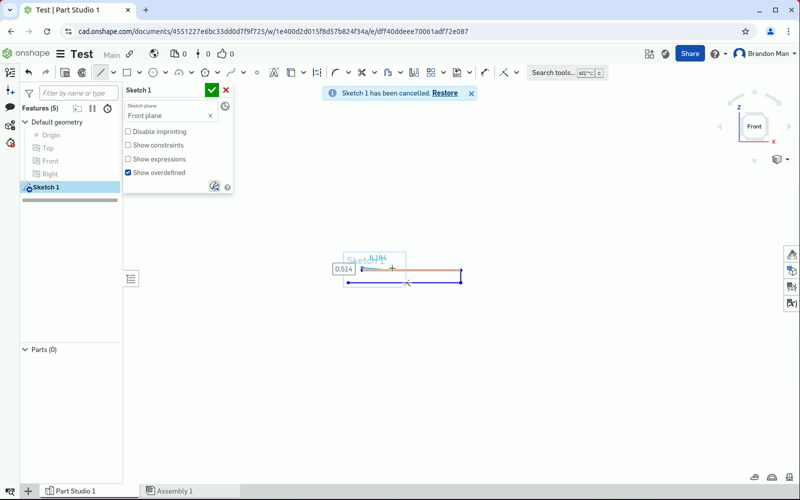
key_down(shift)
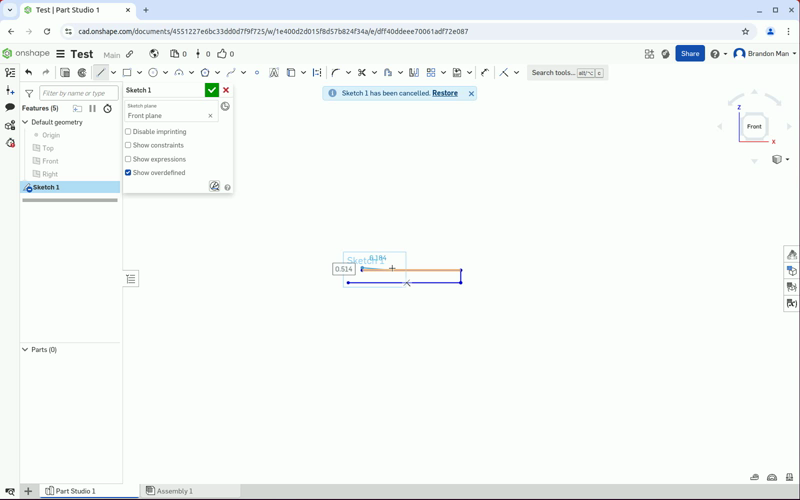
mouse_move(348, 282)
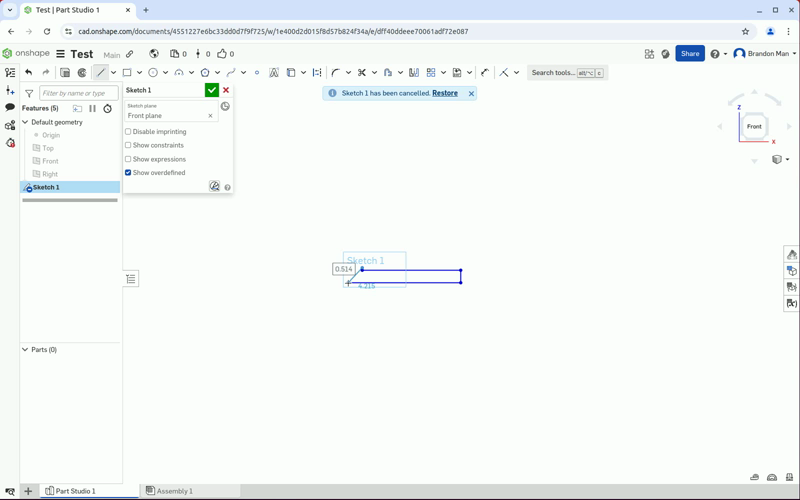
key_up(shift)
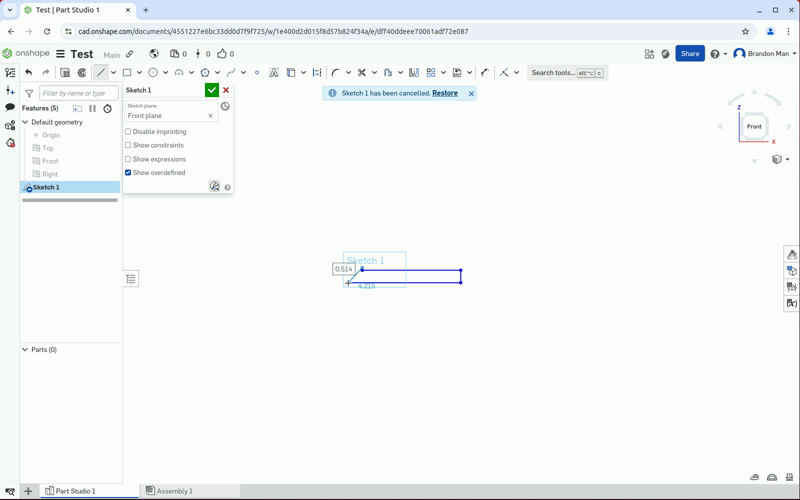
click(348, 282)
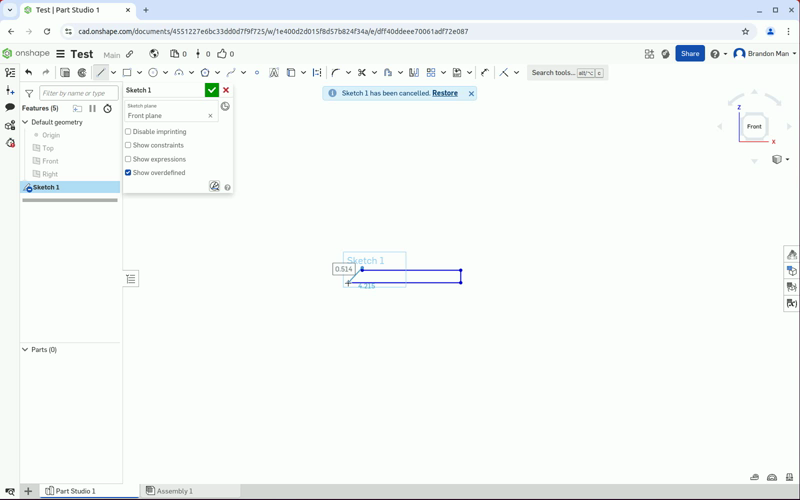
key(esc)
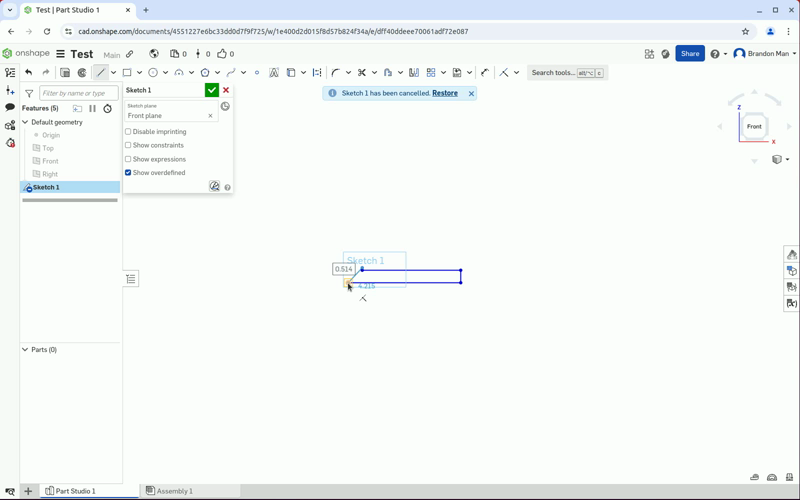
mouse_move(361, 270)
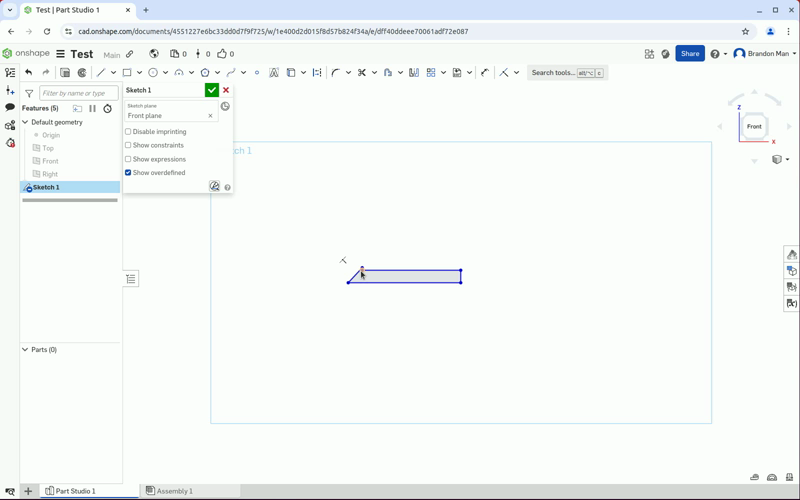
scroll(6)
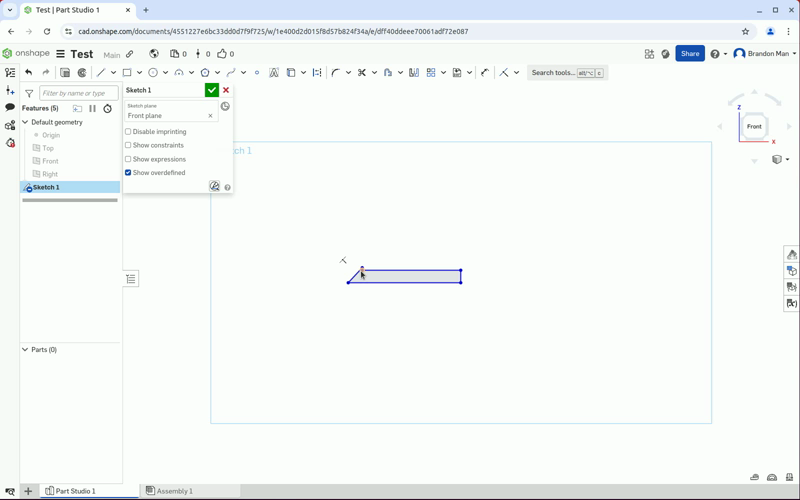
scroll(6)
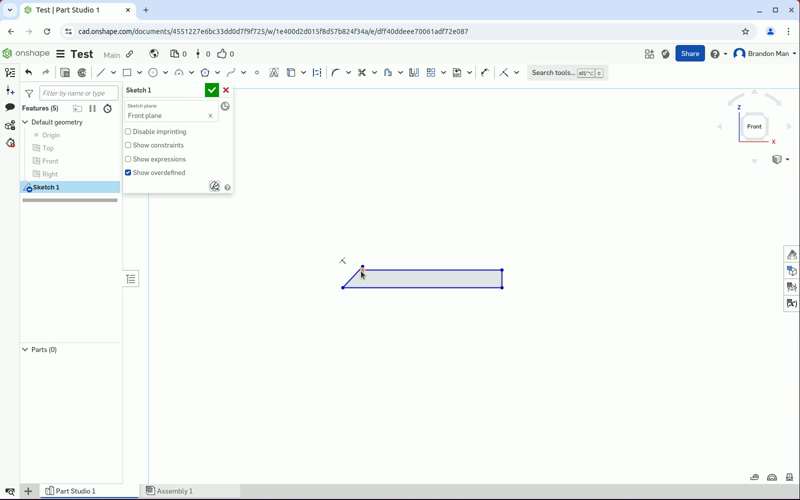
scroll(6)
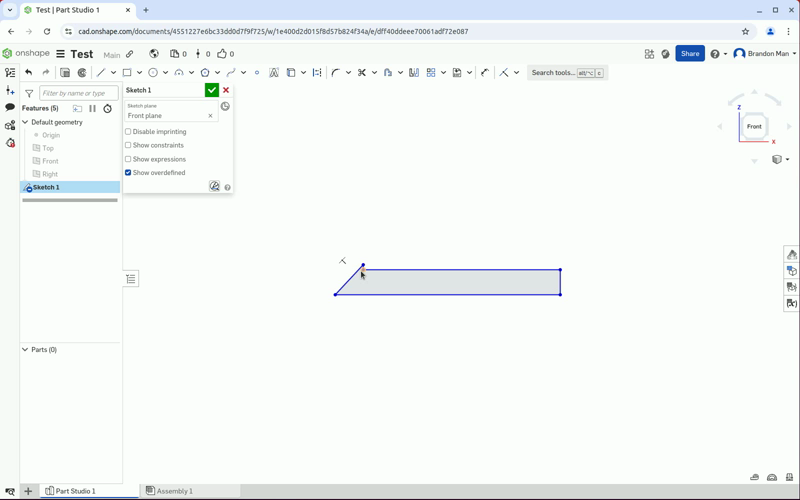
scroll(6)
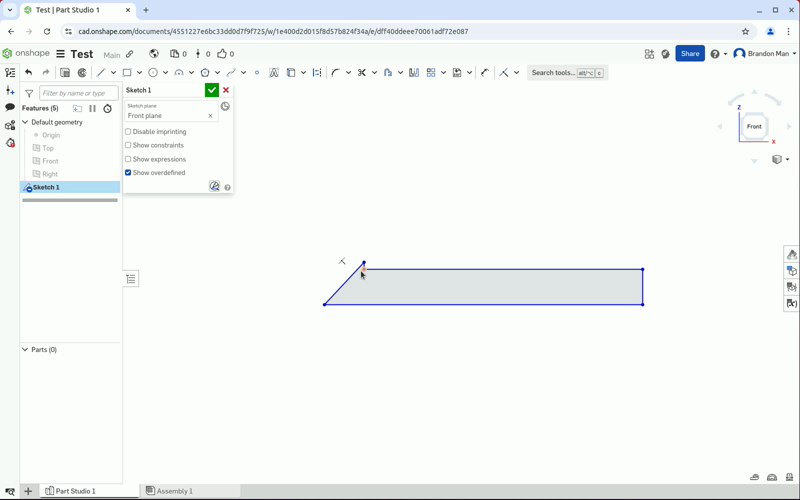
scroll(6)
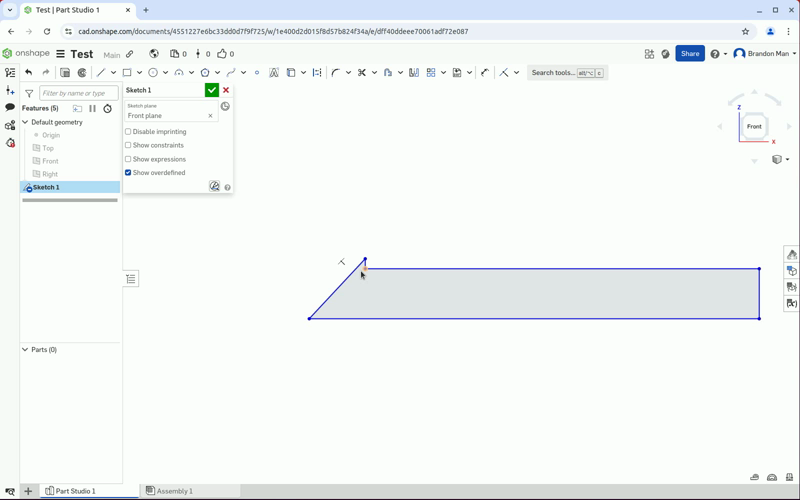
scroll(6)
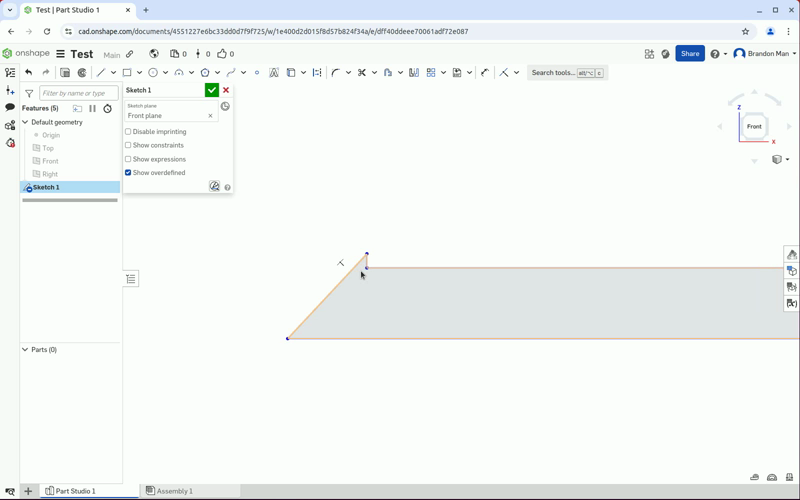
scroll(6)
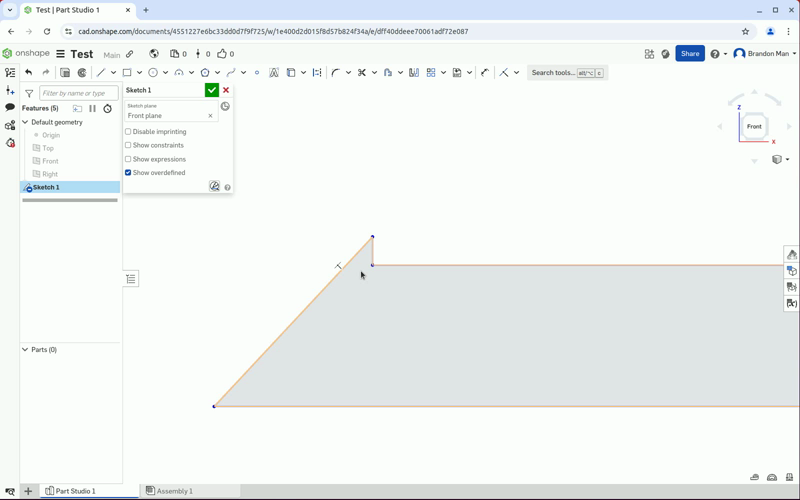
click(361, 270)
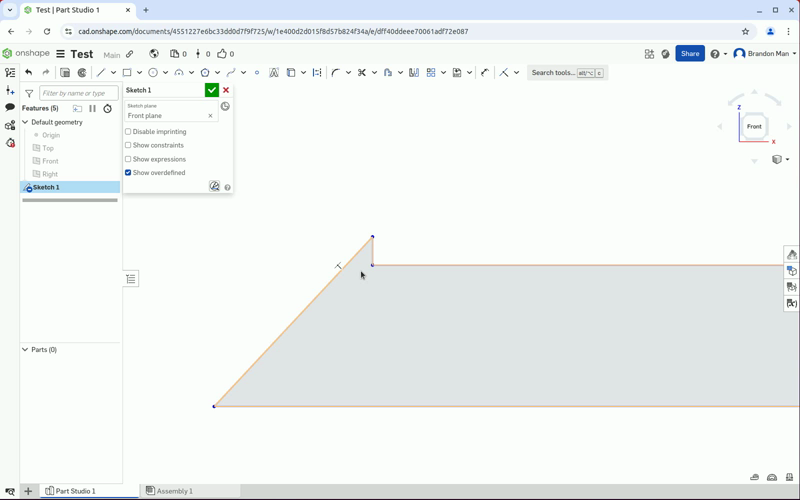
scroll(-6)
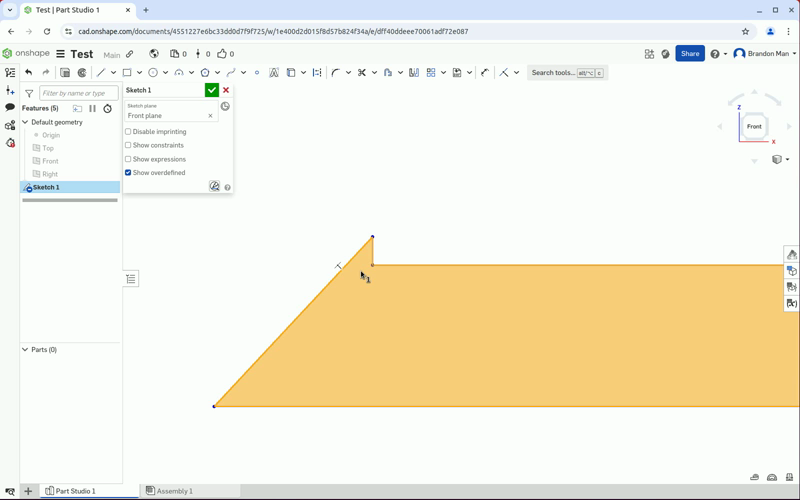
scroll(-6)
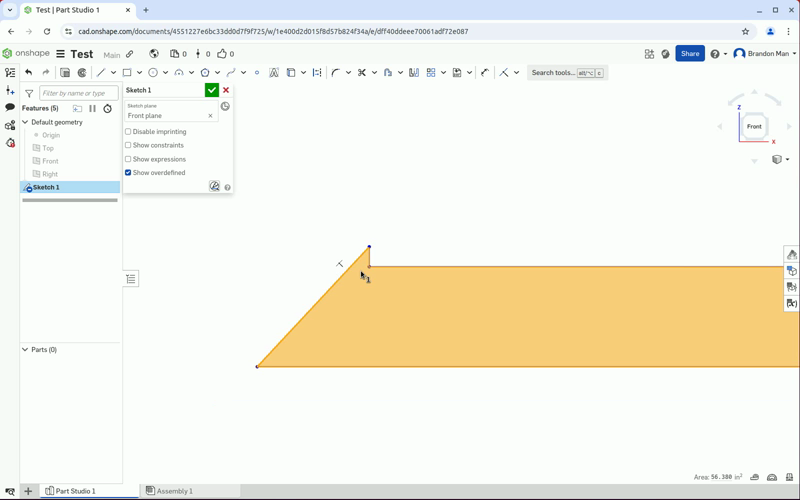
scroll(-6)
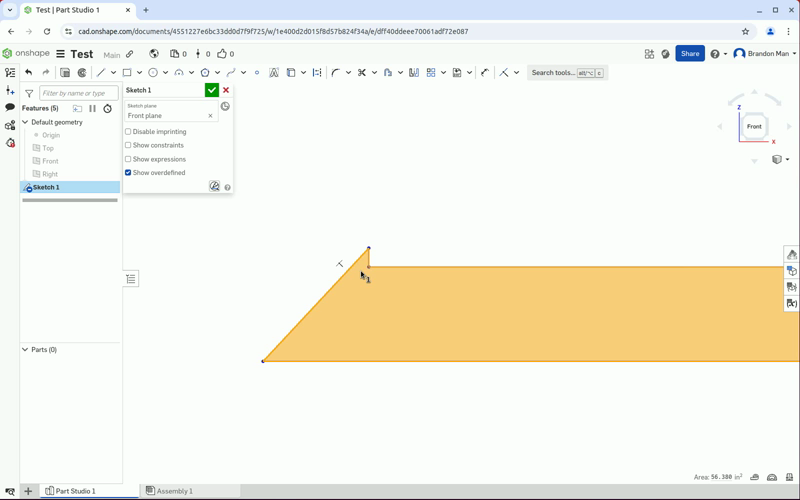
scroll(-6)
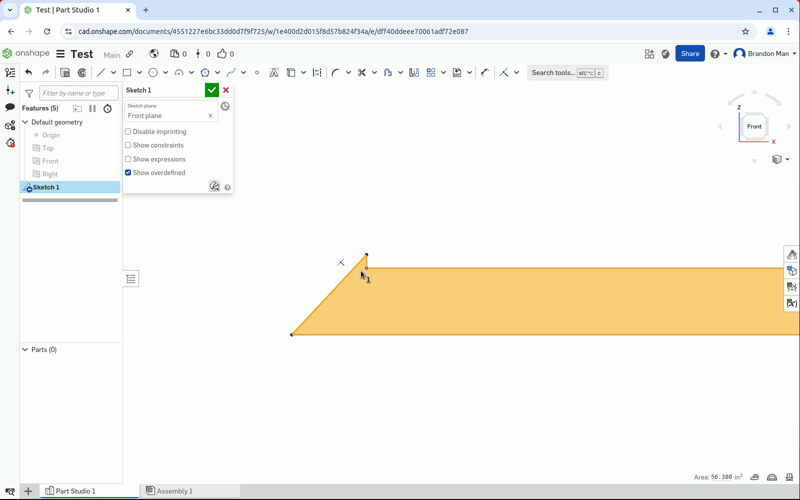
scroll(-6)
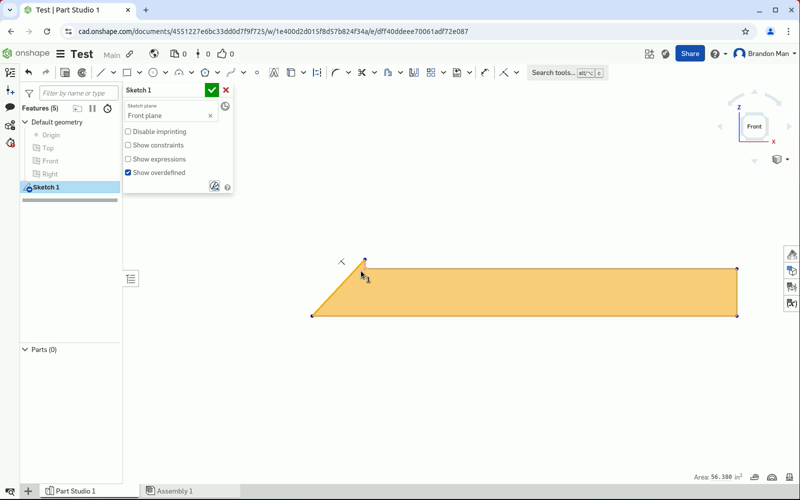
scroll(-6)
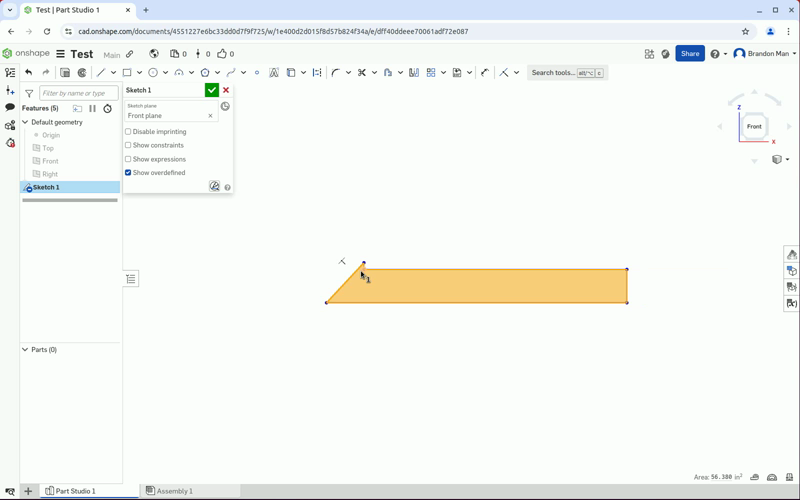
scroll(-6)
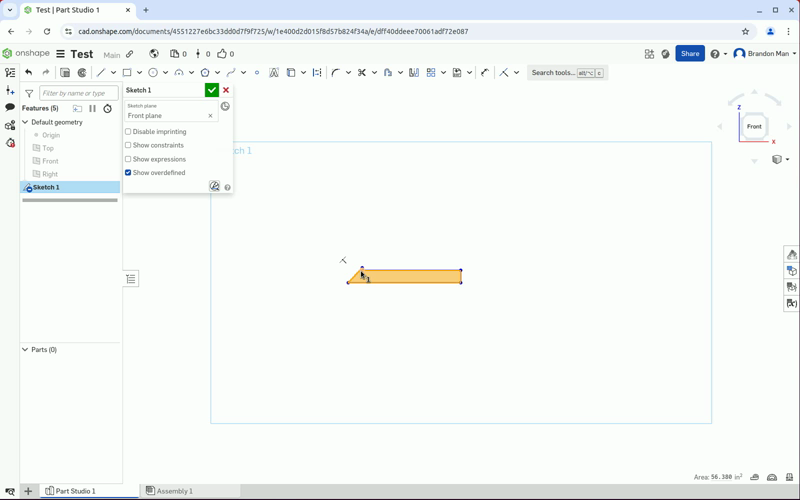
mouse_move(73, 352)
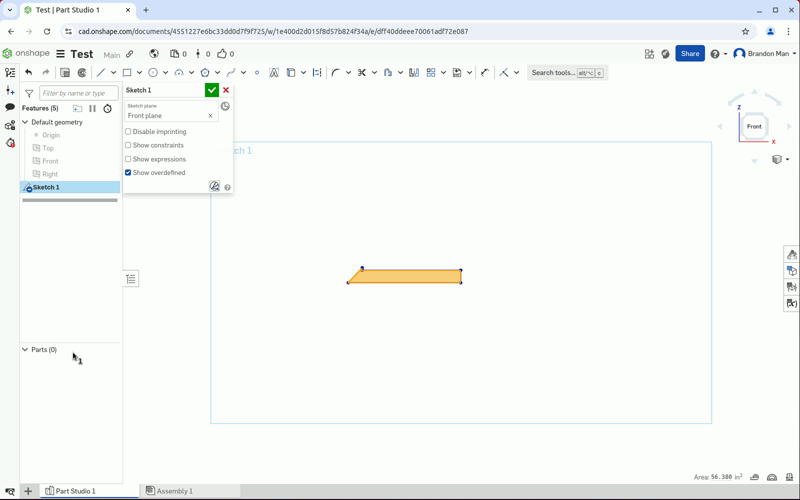
key(shift+y)
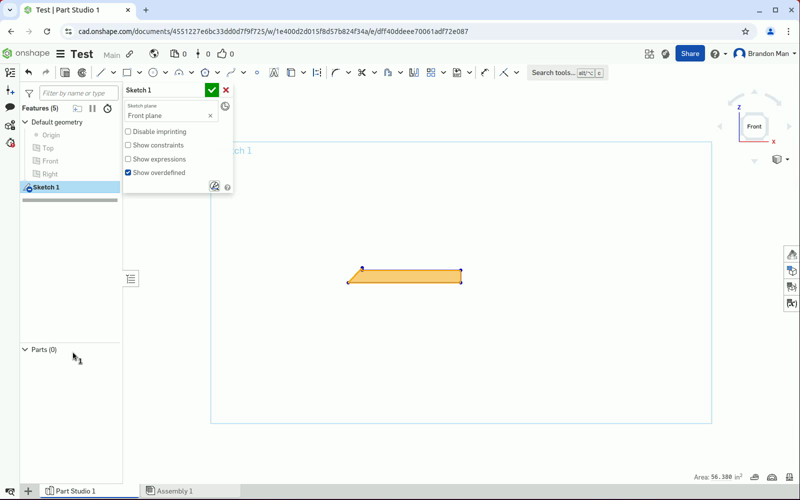
key(shift+e)
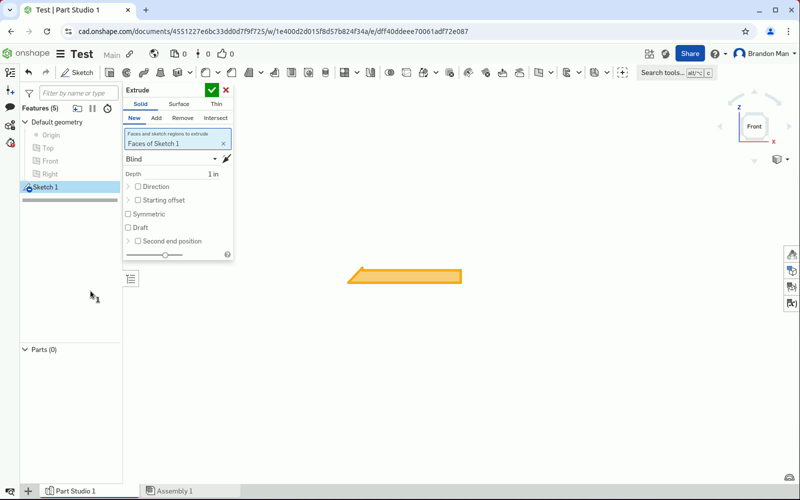
mouse_move(143, 106)
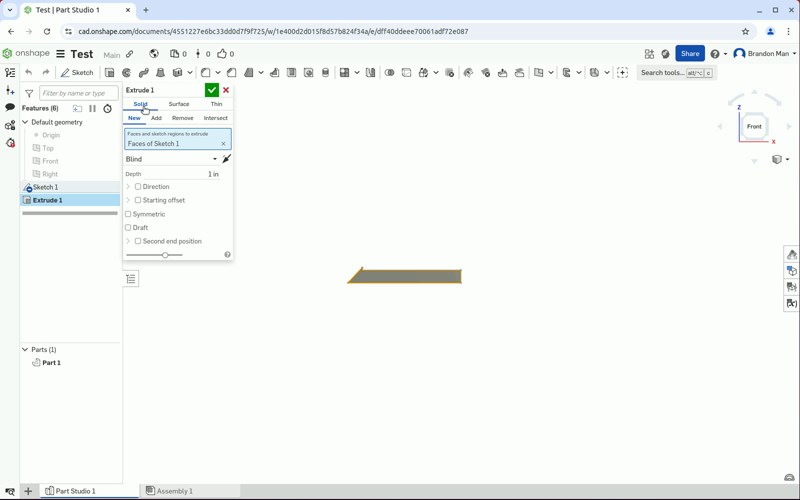
click(143, 106)
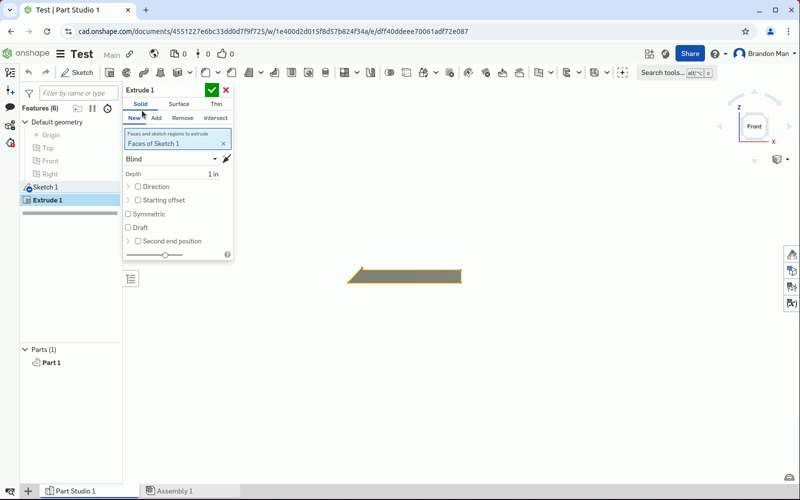
mouse_move(137, 120)
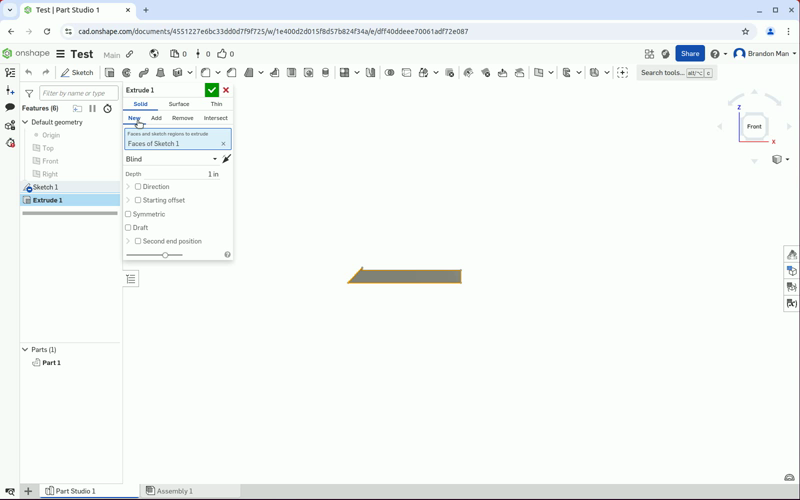
click(137, 120)
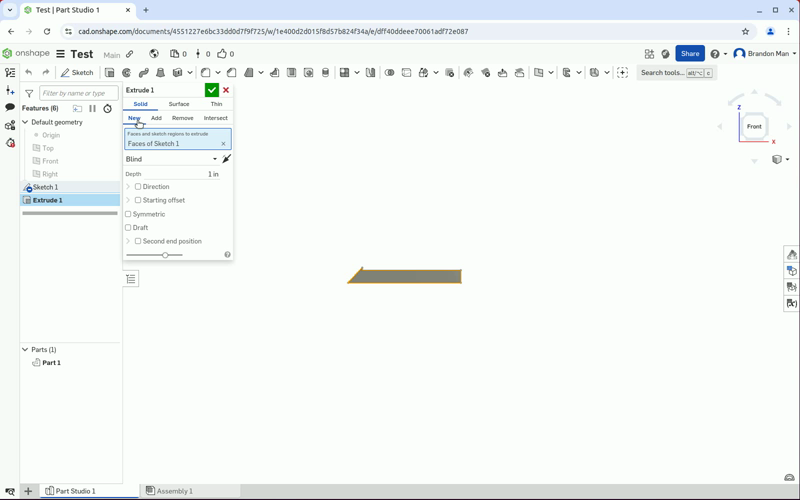
key(tab, 4)
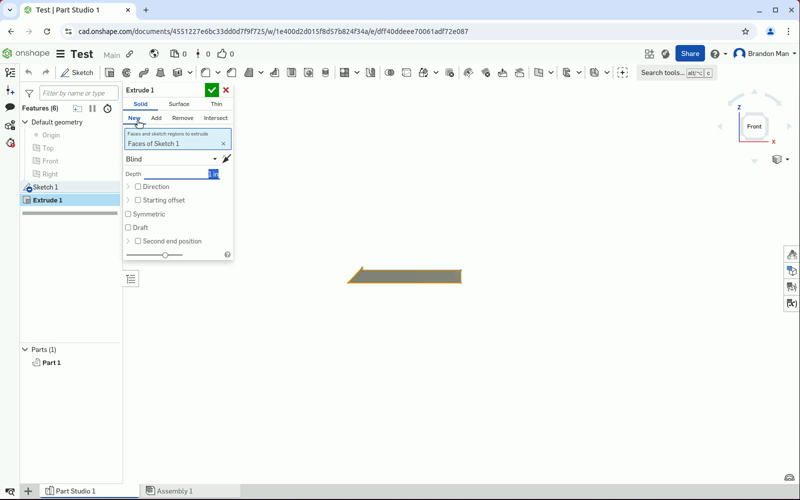
text(-0.722)
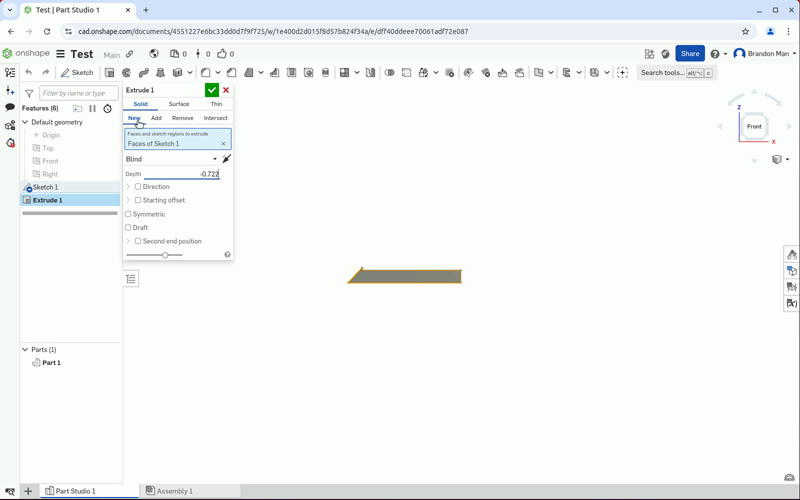
key(enter)
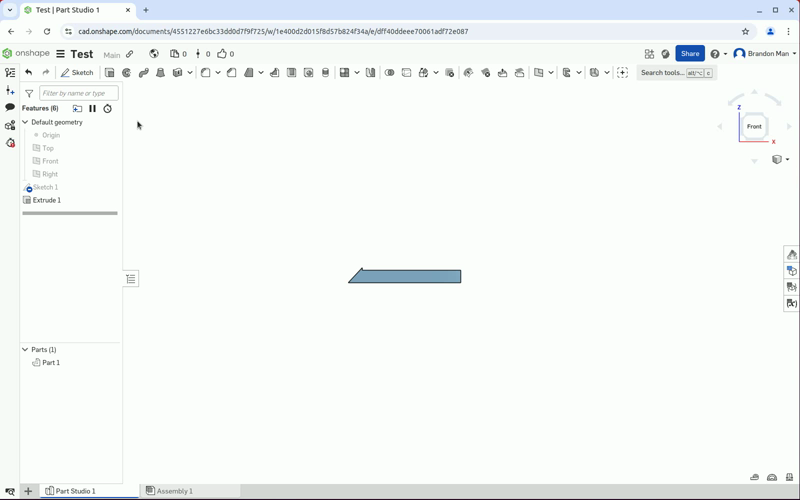
key(shift+h)
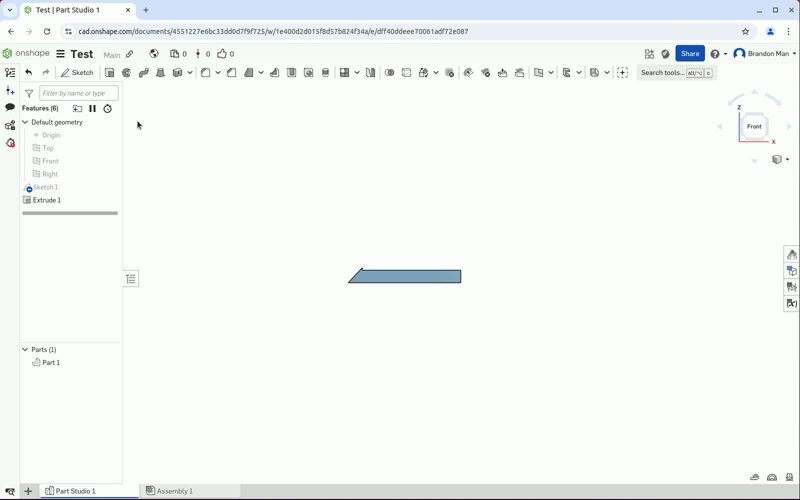
key(shift+h)
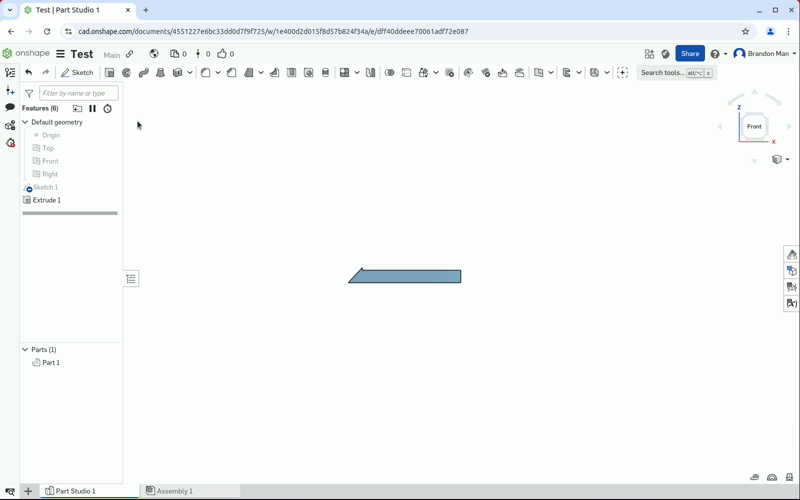
mouse_move(73, 189)
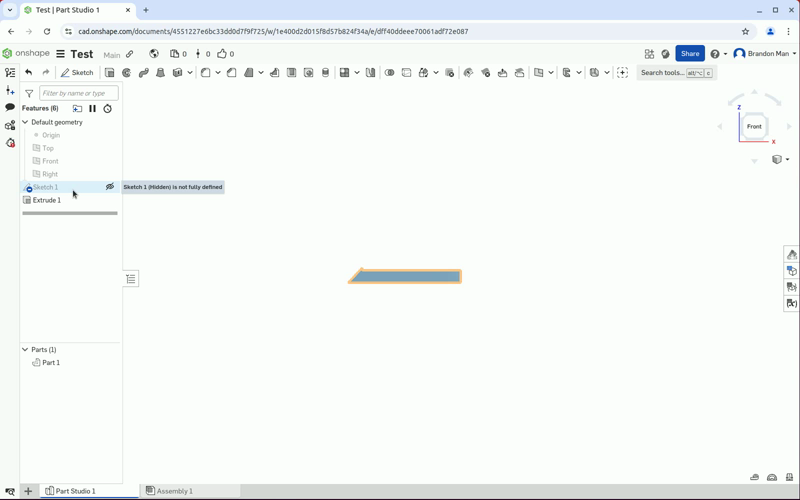
click(73, 189)
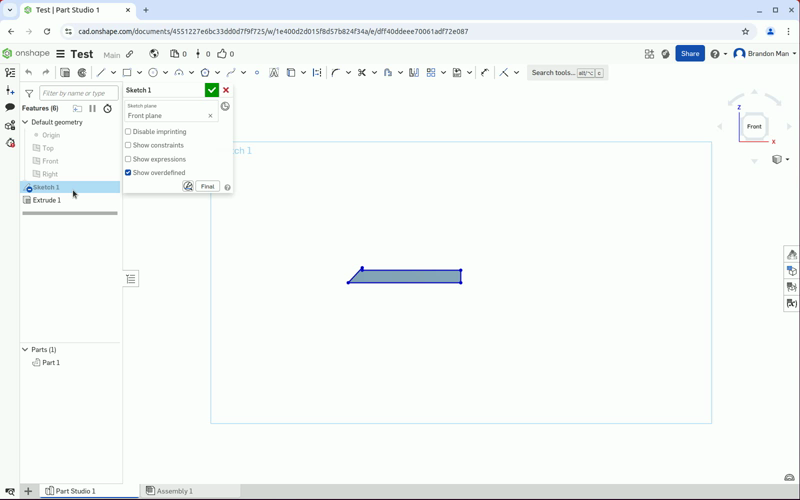
mouse_move(229, 92)
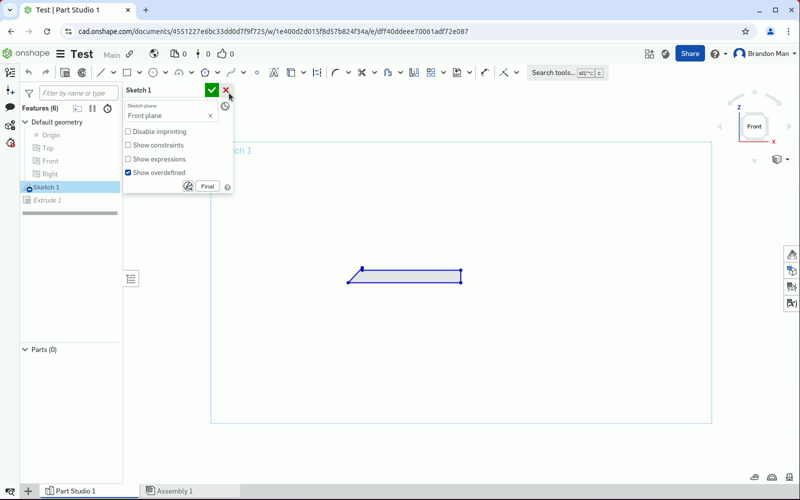
click(229, 92)
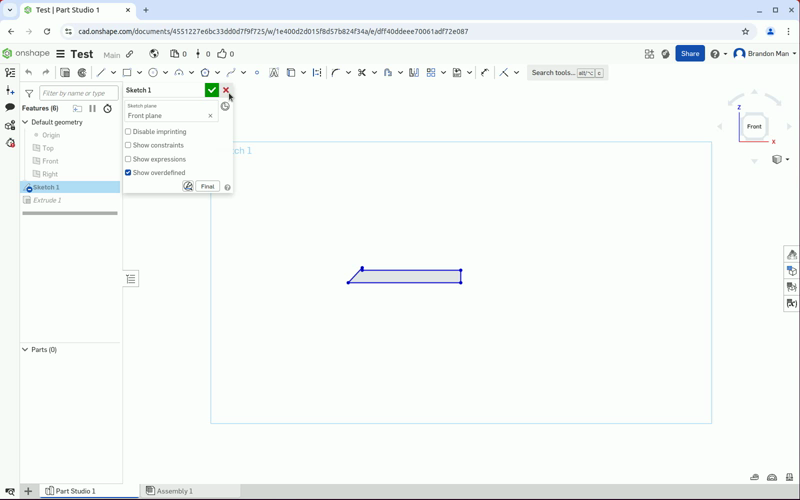
key(shift+s)
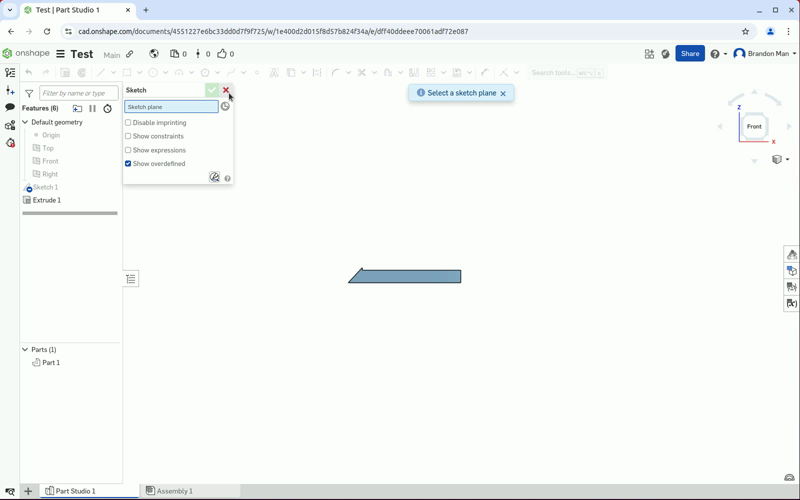
mouse_move(73, 163)
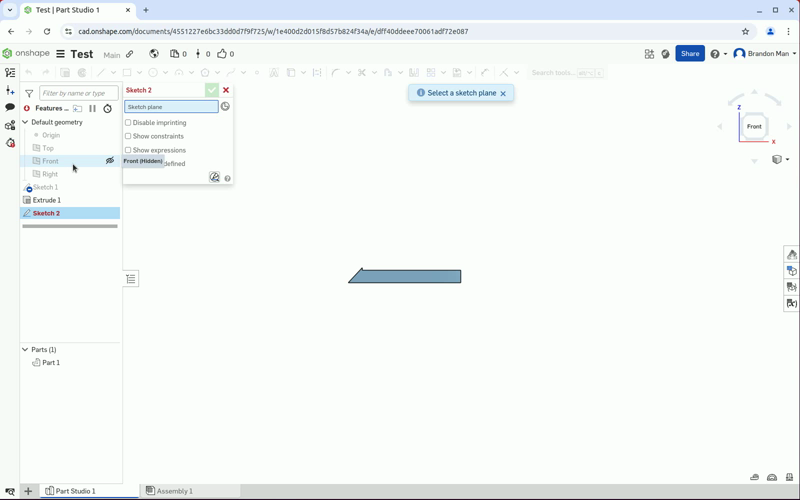
click(73, 163)
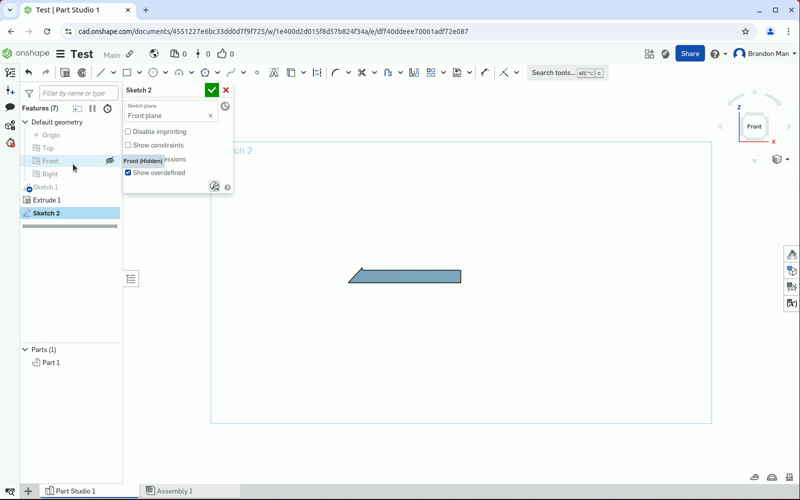
mouse_move(73, 352)
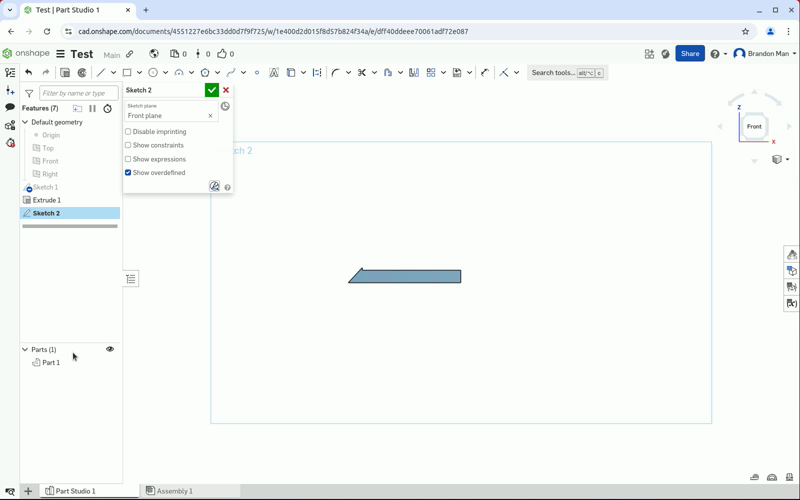
key(y)
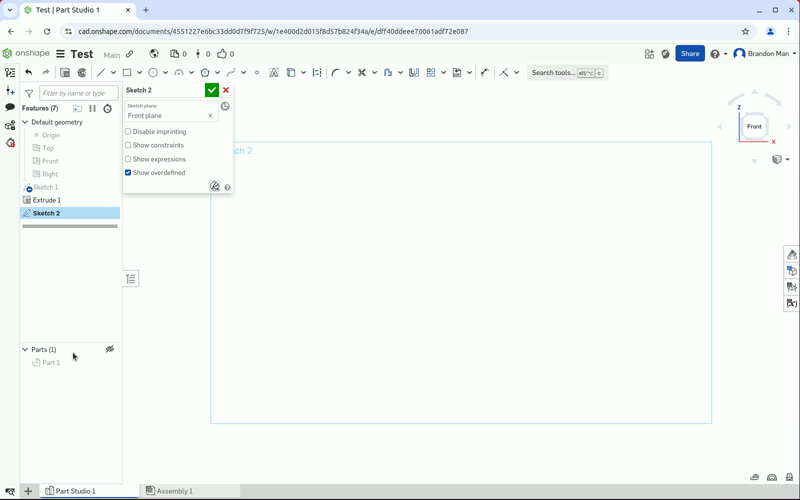
key(l)
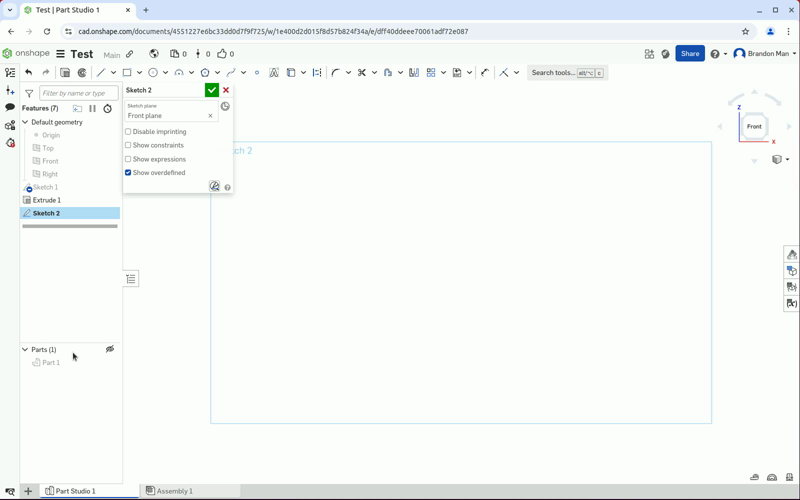
key_down(shift)
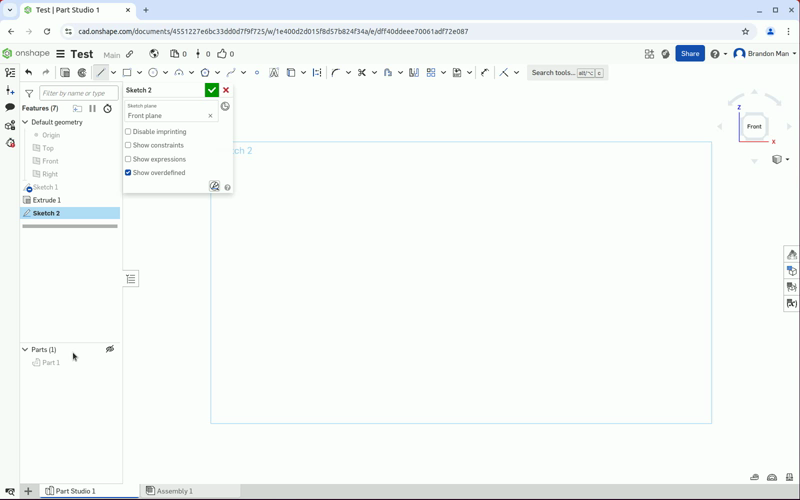
mouse_move(348, 282)
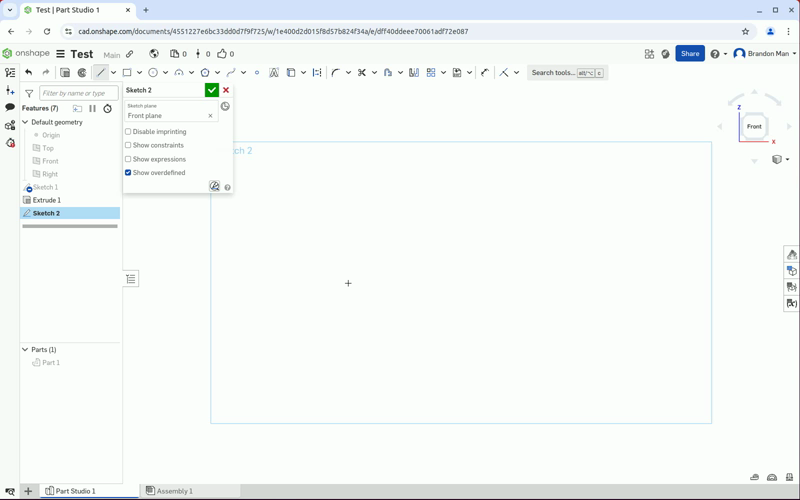
click(348, 282)
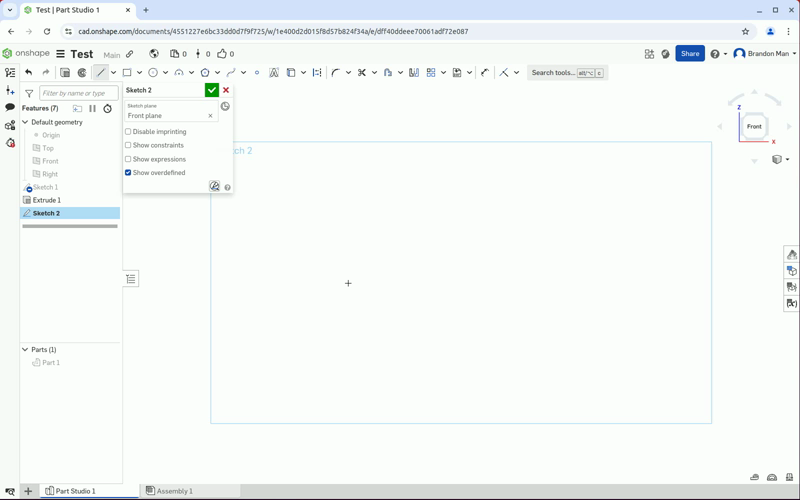
key_up(shift)
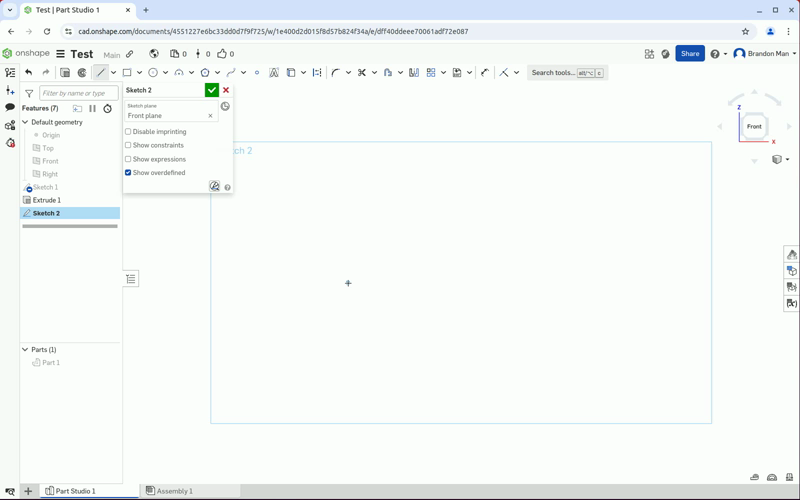
key_down(shift)
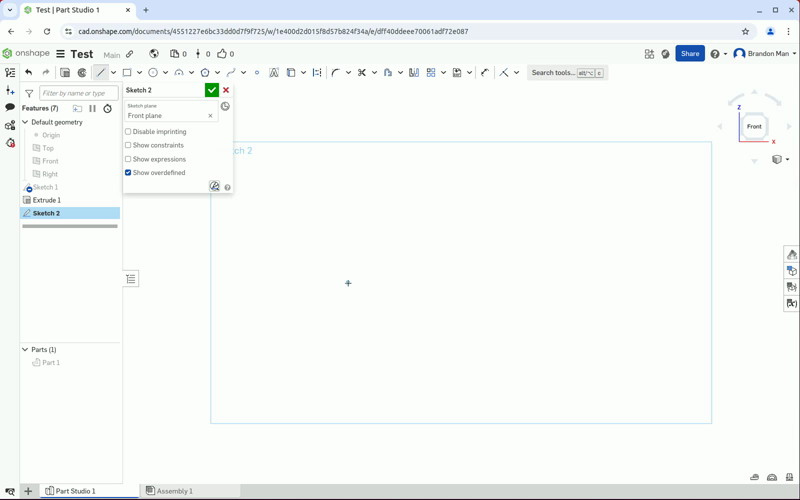
mouse_move(378, 282)
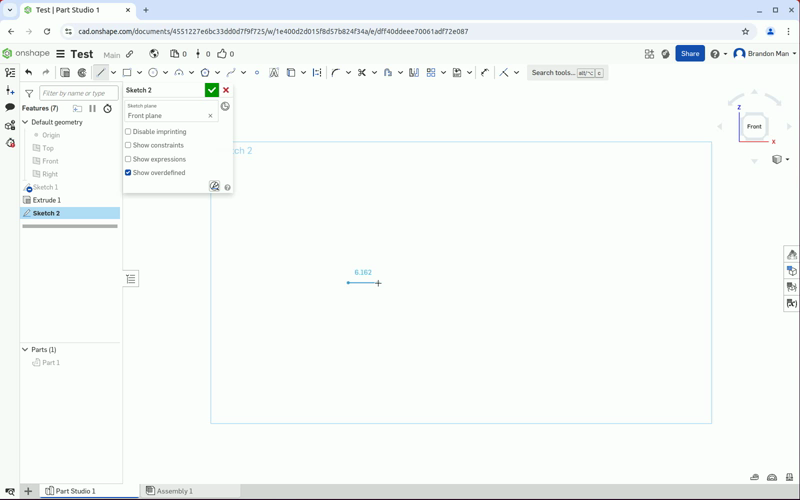
mouse_move(362, 298)
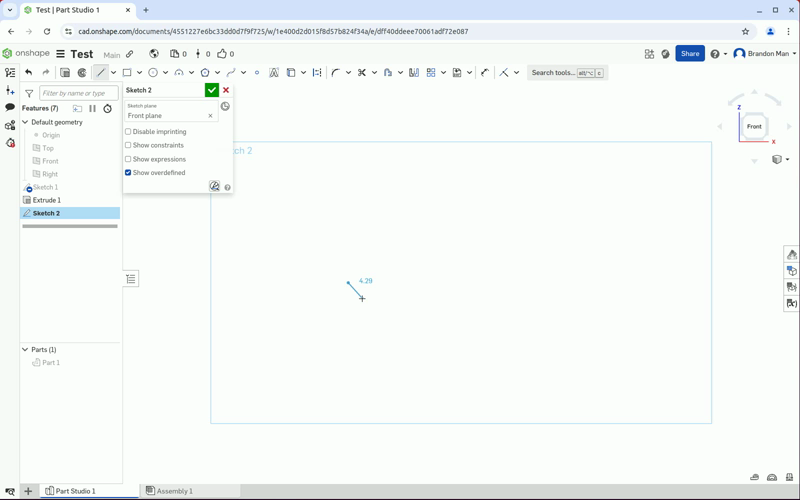
click(362, 298)
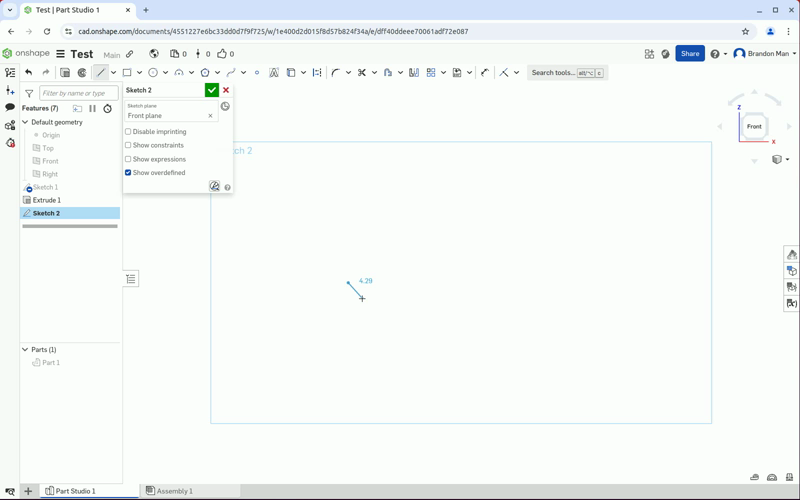
key_up(shift)
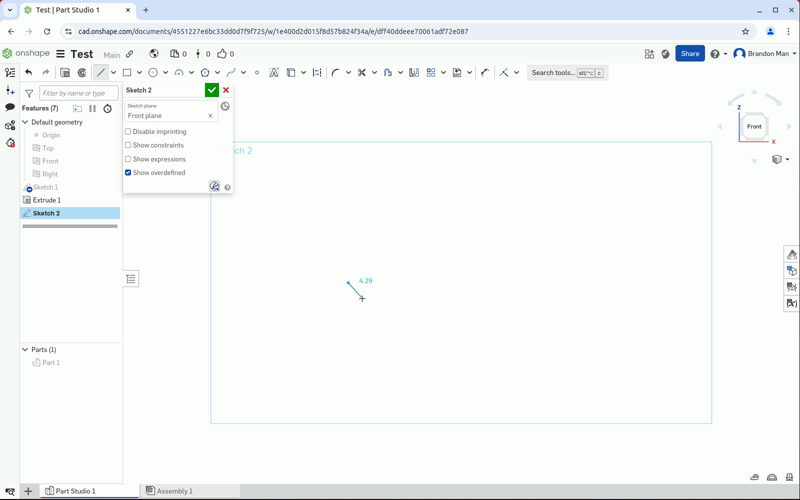
key_down(shift)
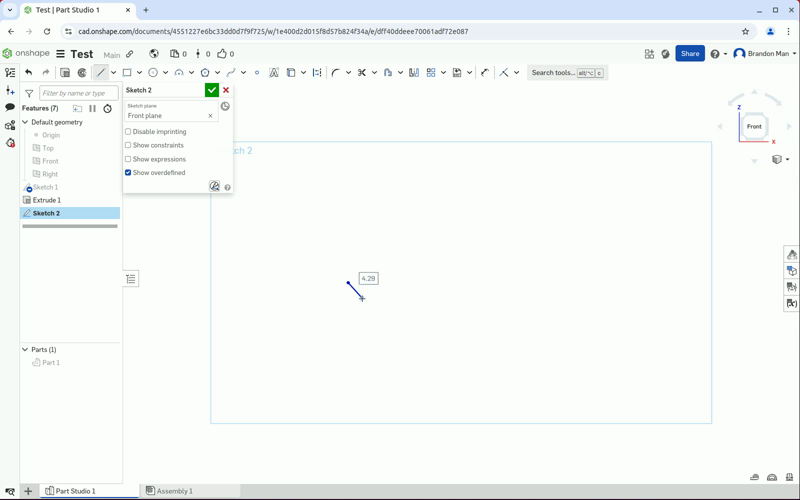
mouse_move(392, 298)
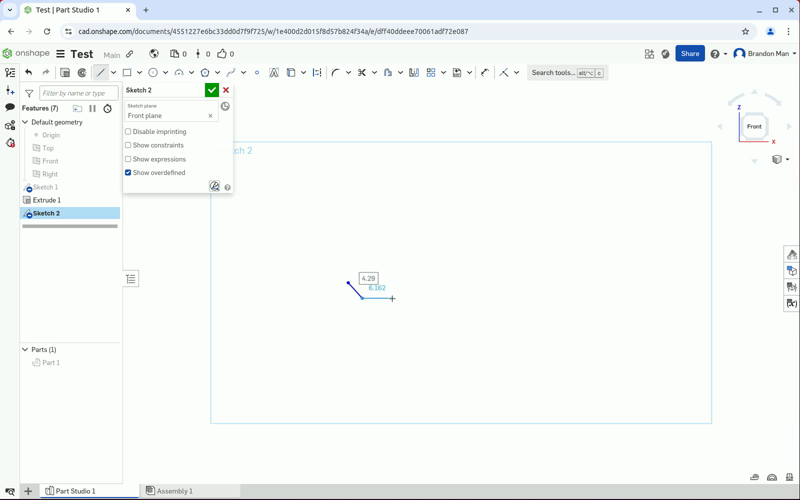
mouse_move(362, 295)
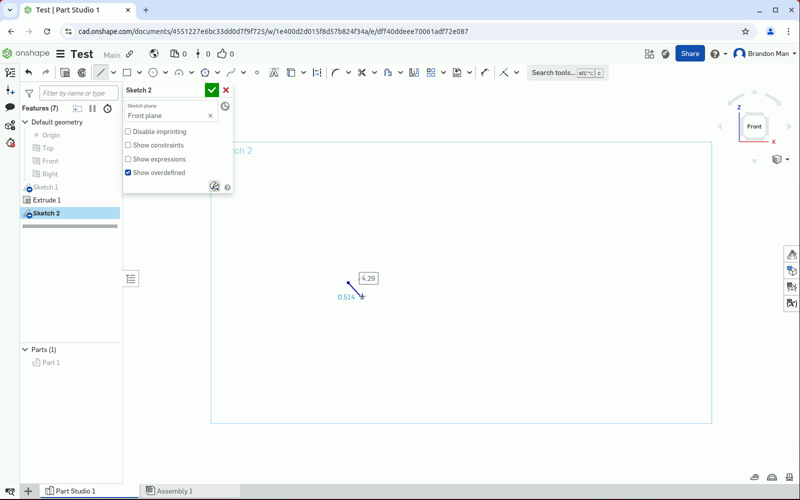
scroll(6)
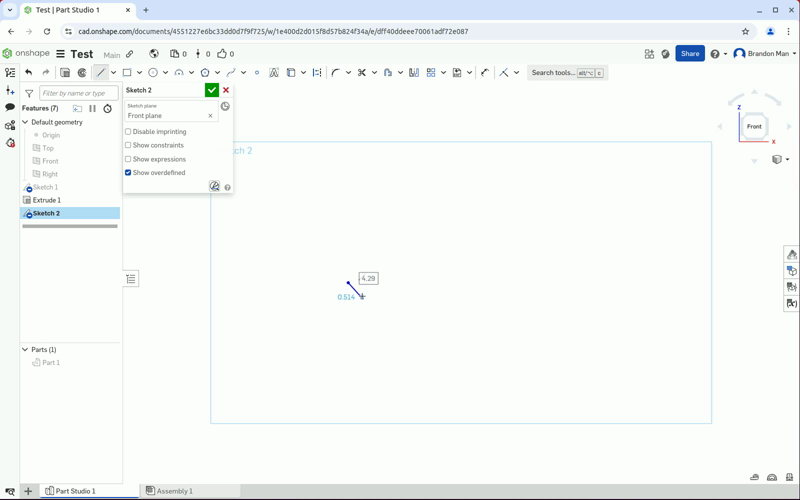
scroll(6)
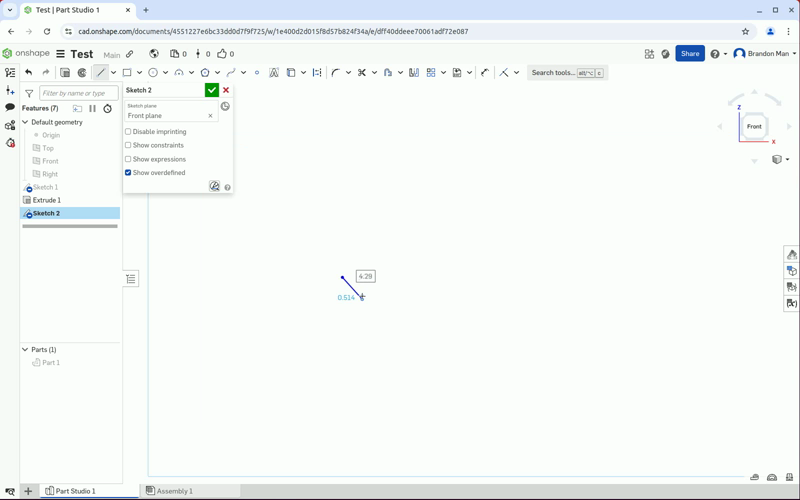
scroll(6)
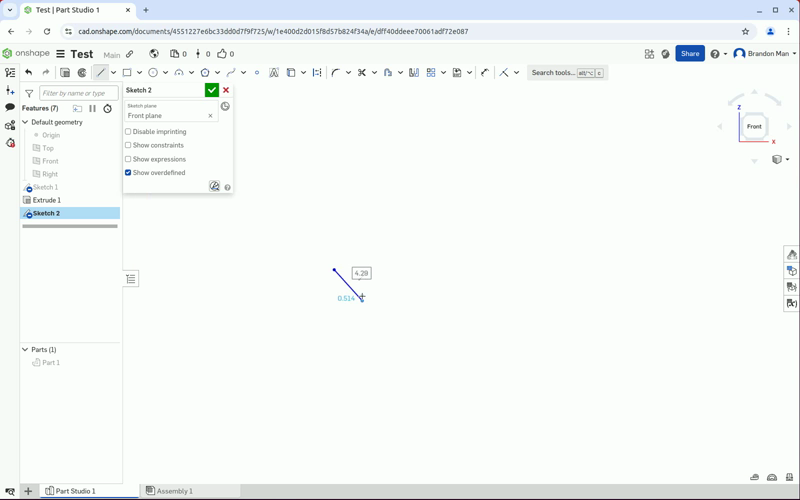
scroll(6)
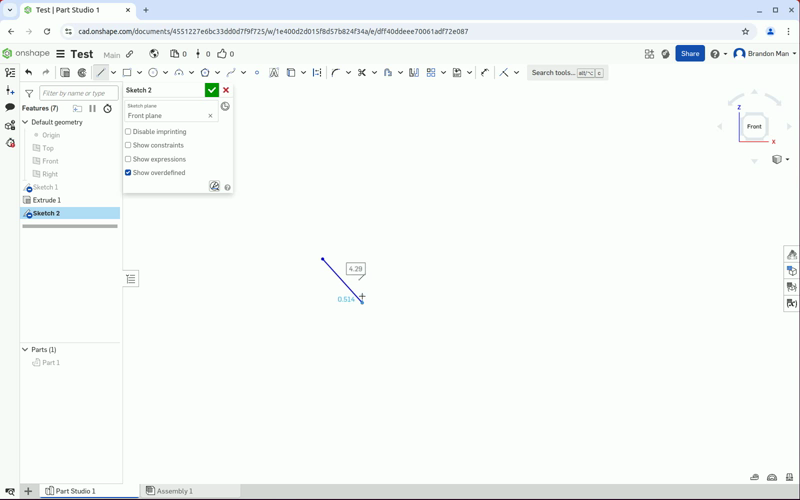
scroll(6)
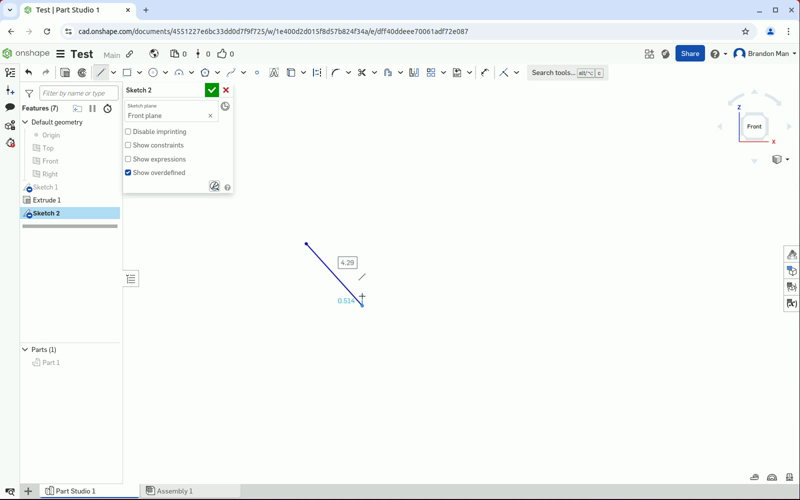
scroll(6)
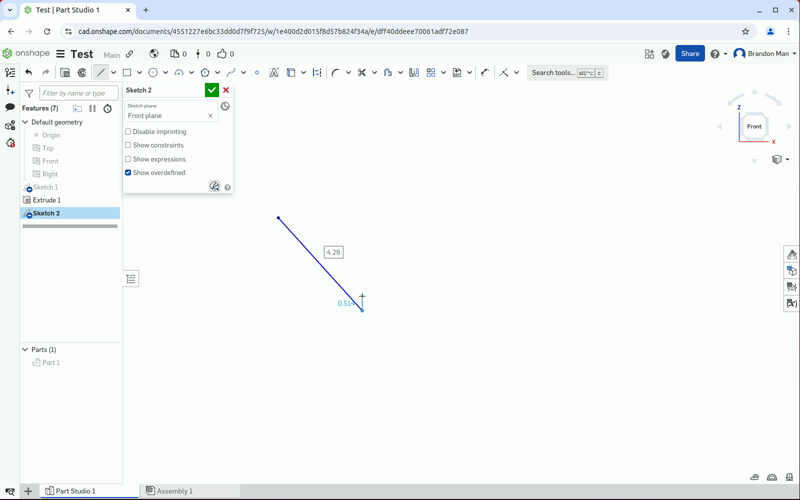
scroll(6)
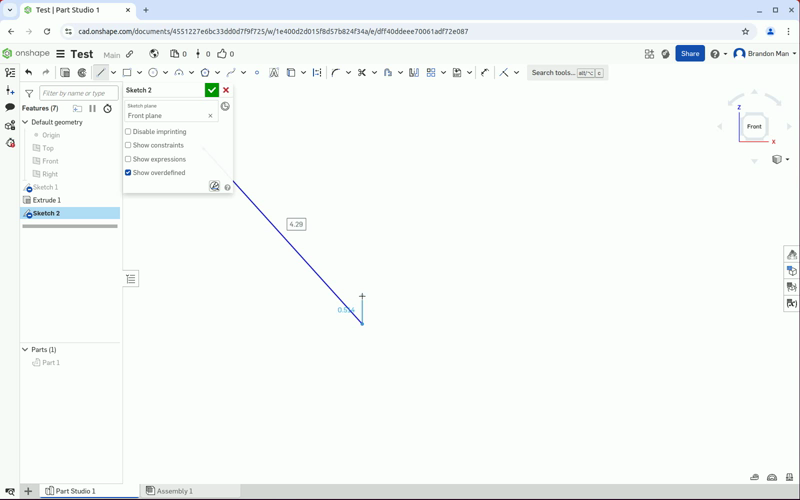
click(362, 295)
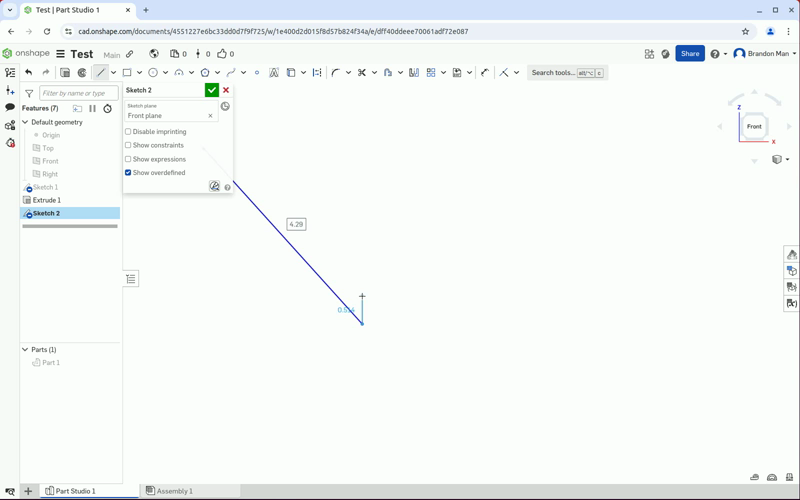
scroll(-6)
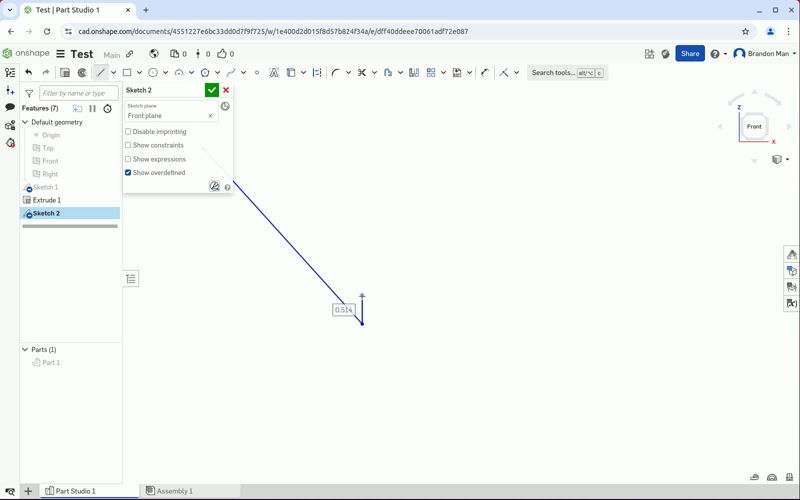
scroll(-6)
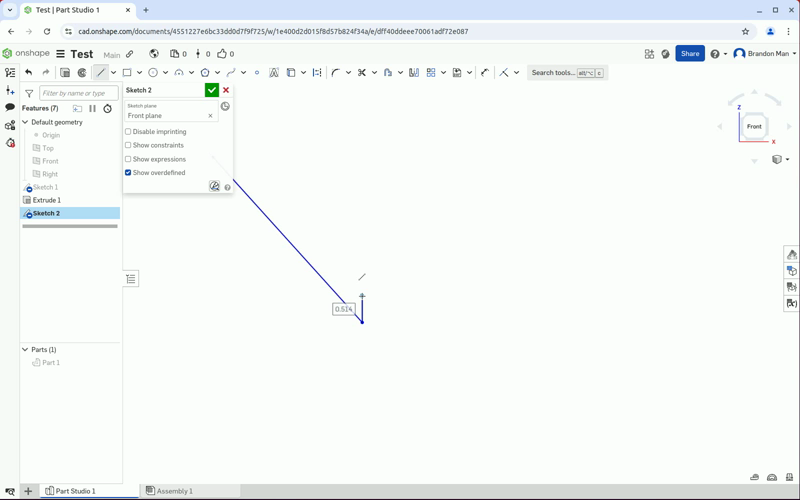
scroll(-6)
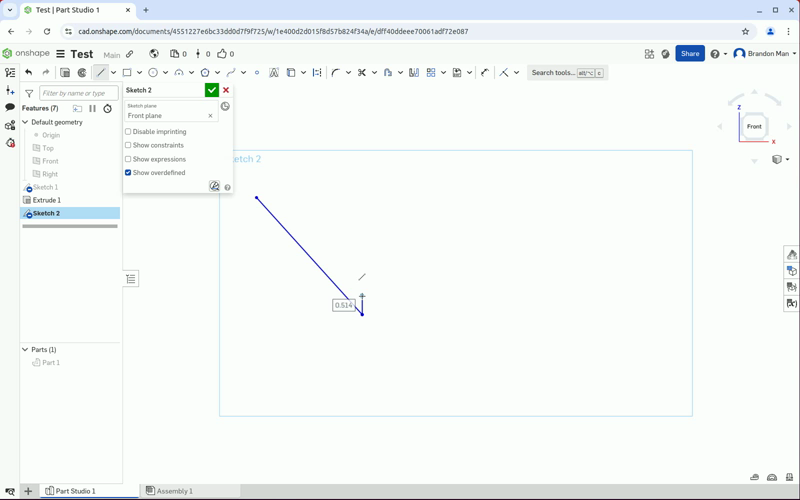
scroll(-6)
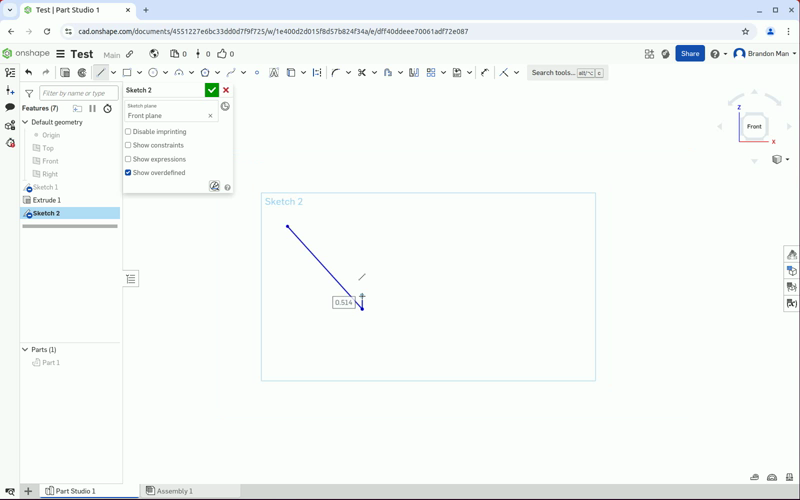
scroll(-6)
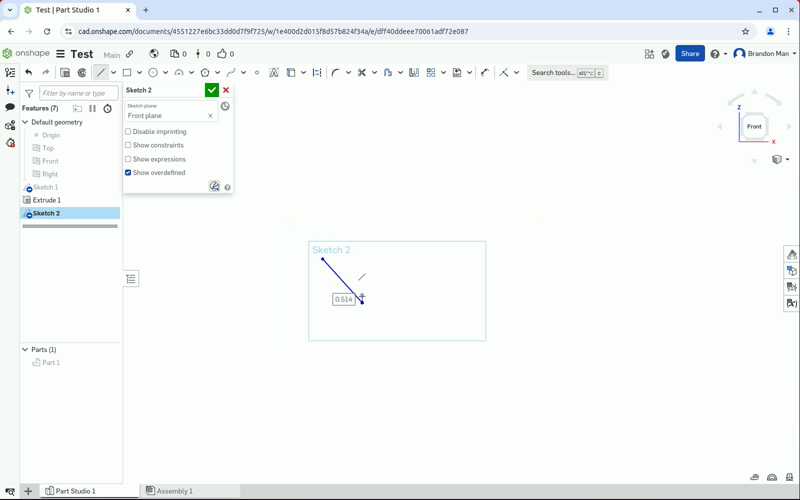
scroll(-6)
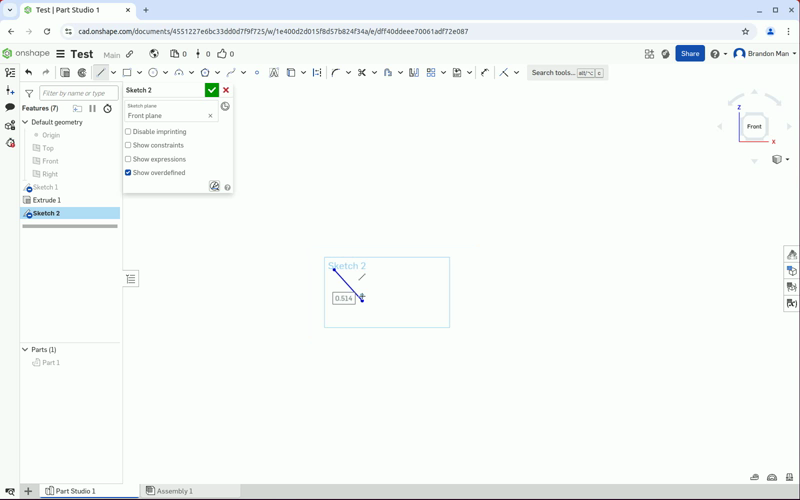
scroll(-6)
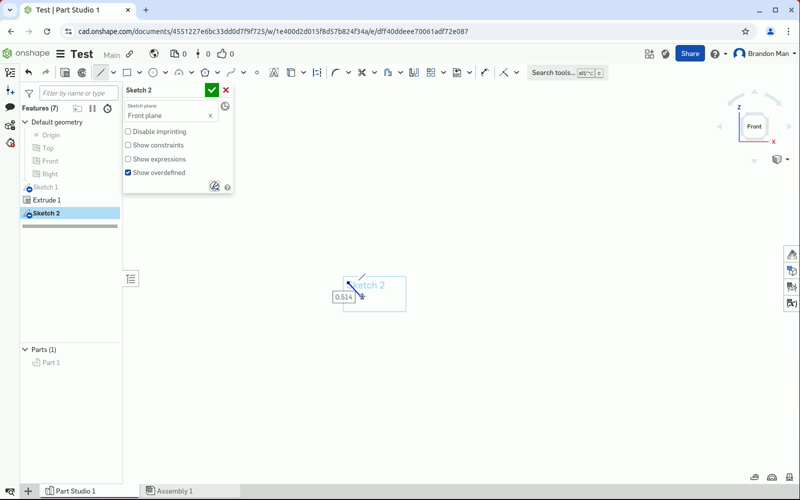
key_up(shift)
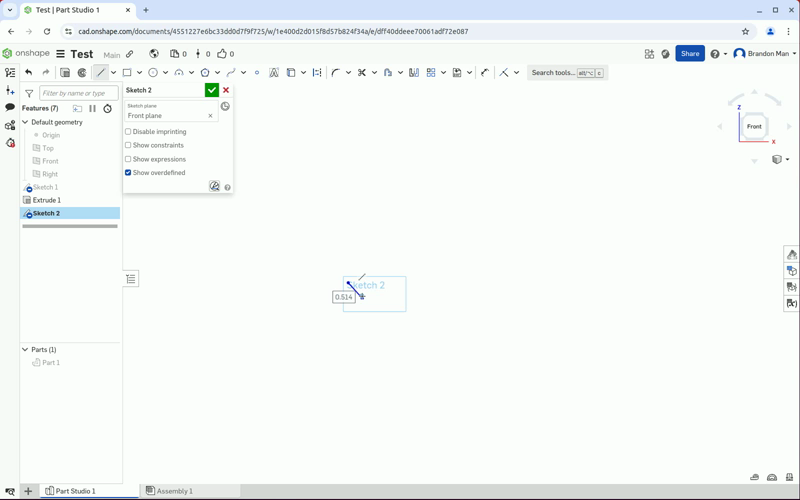
key_down(shift)
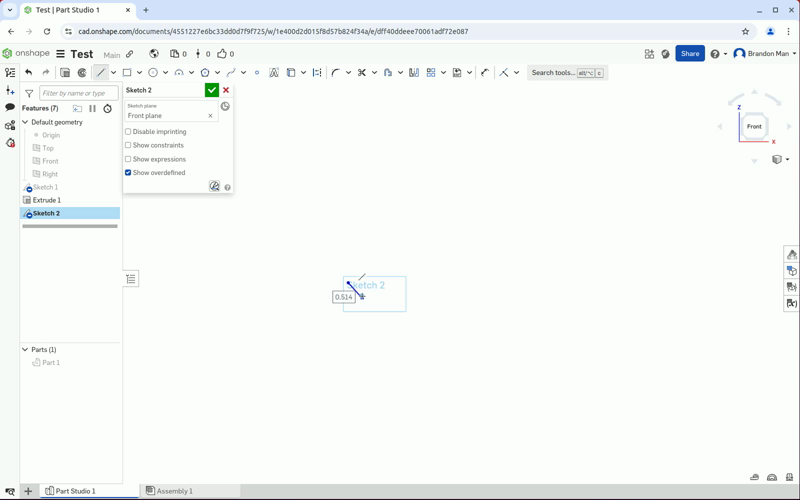
mouse_move(460, 295)
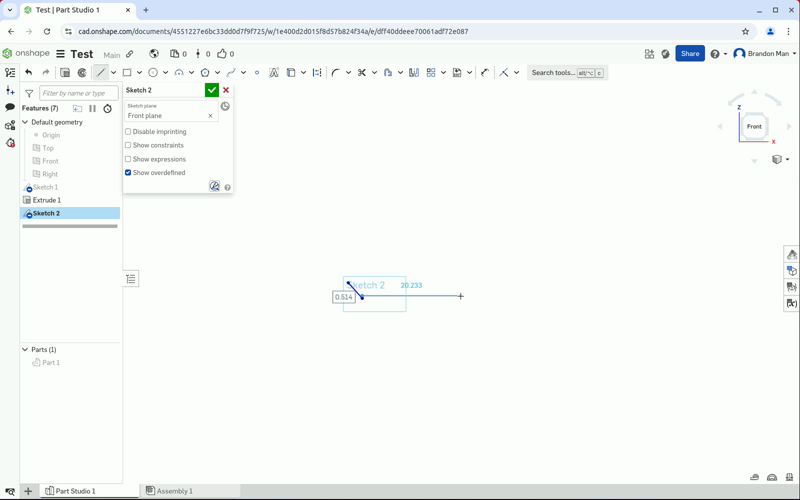
click(460, 295)
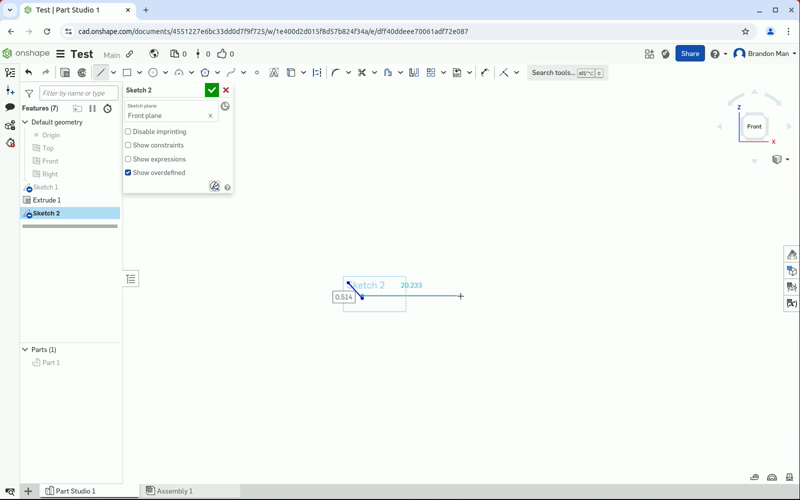
key_up(shift)
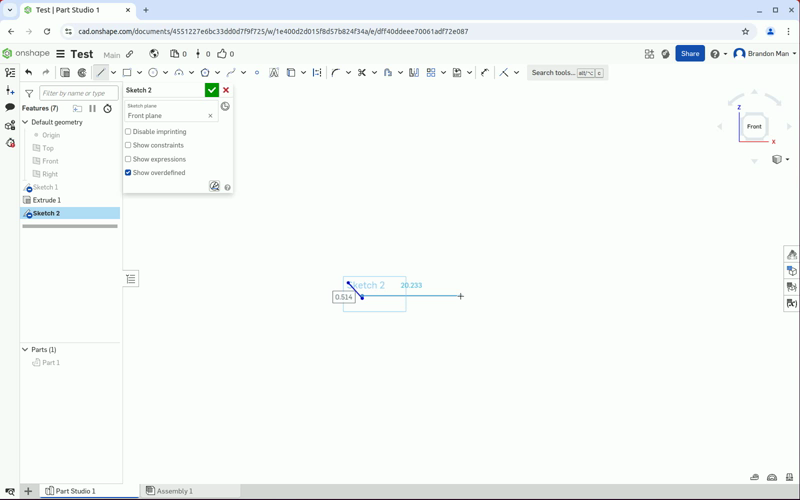
key_down(shift)
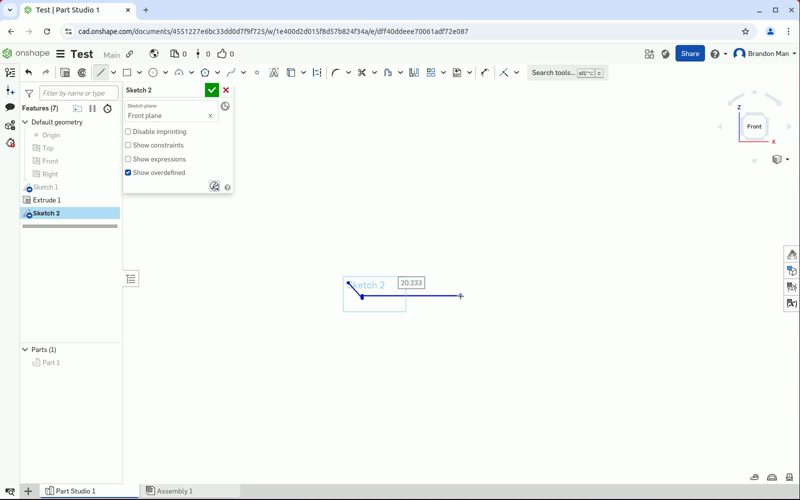
mouse_move(490, 295)
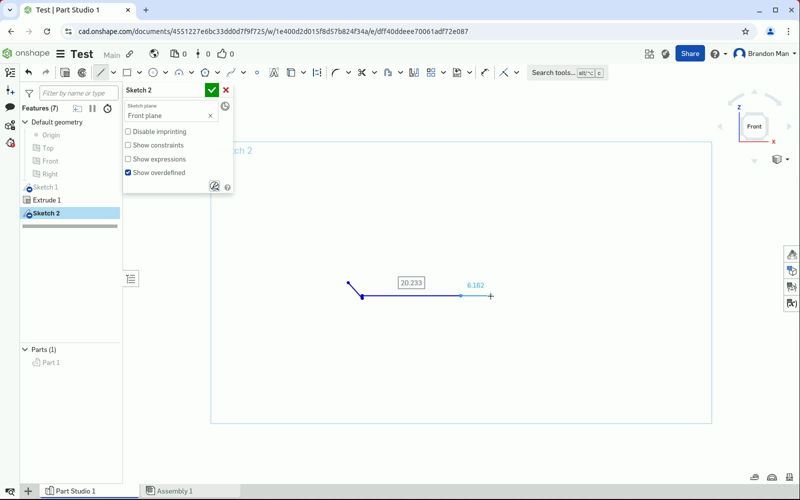
mouse_move(460, 282)
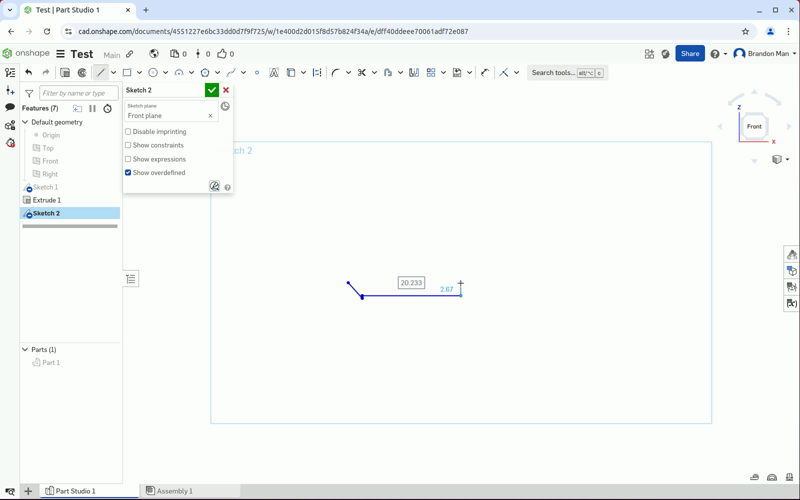
click(460, 282)
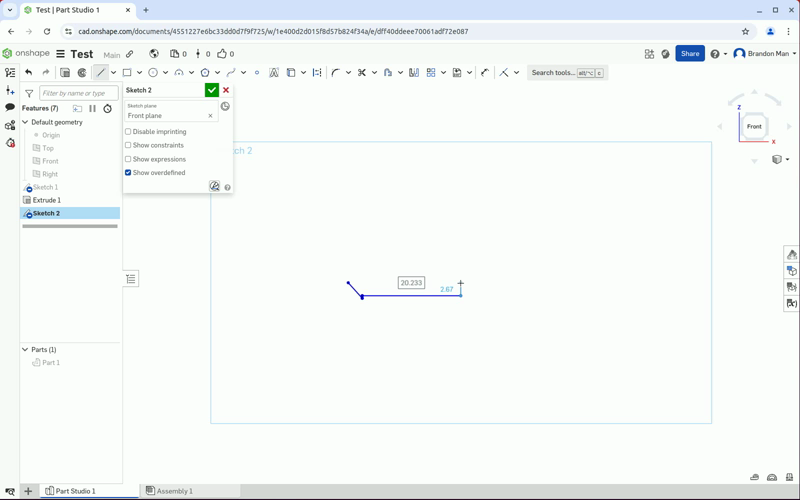
key_up(shift)
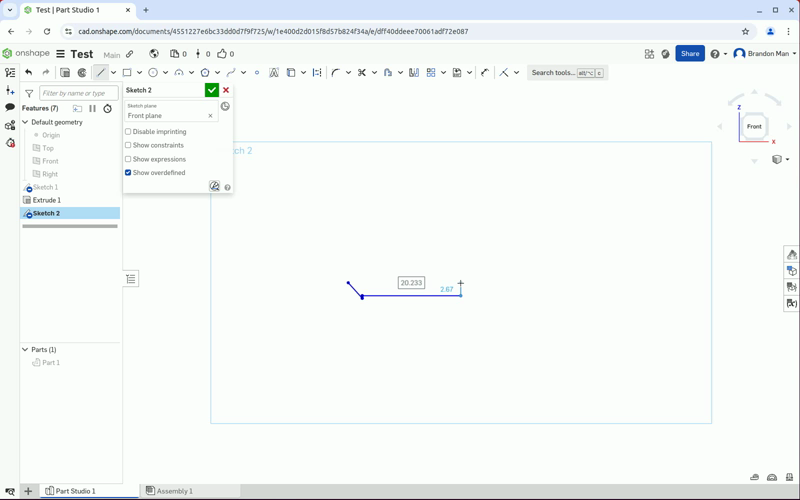
key_down(shift)
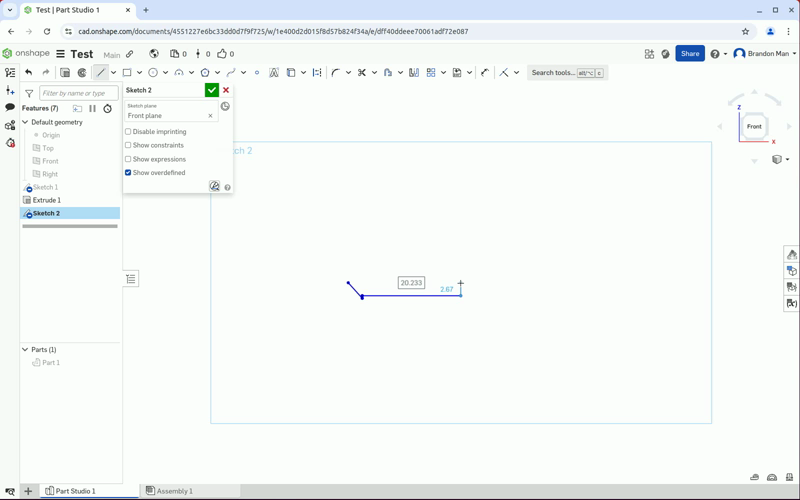
mouse_move(348, 282)
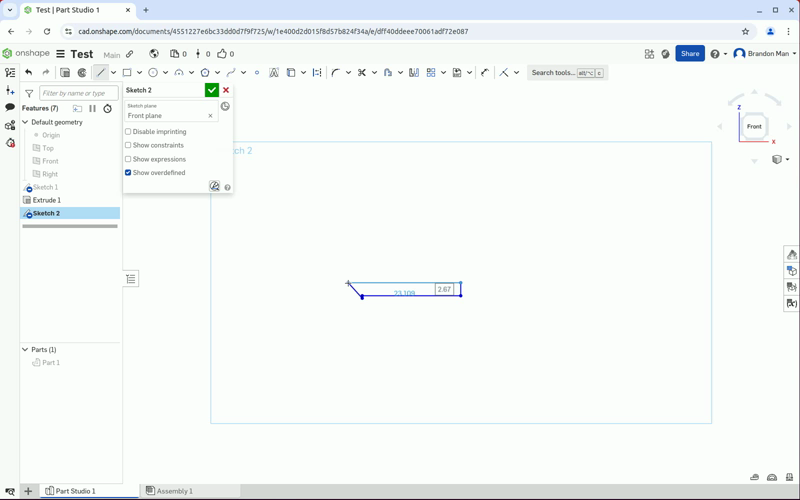
key_up(shift)
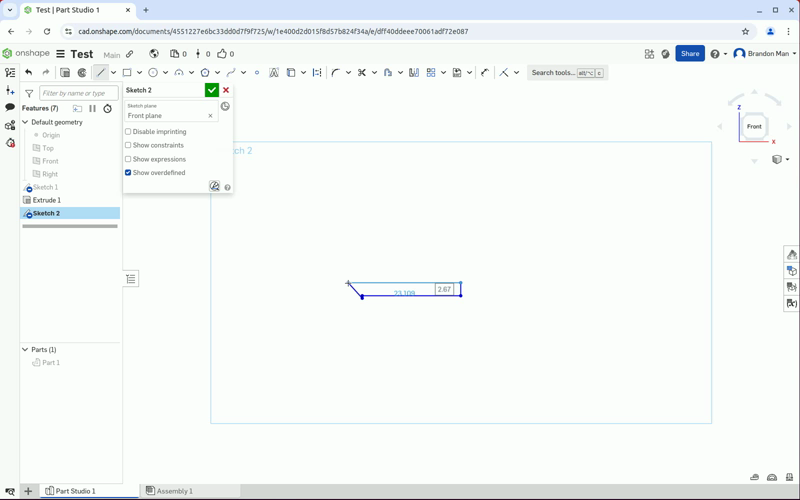
click(348, 282)
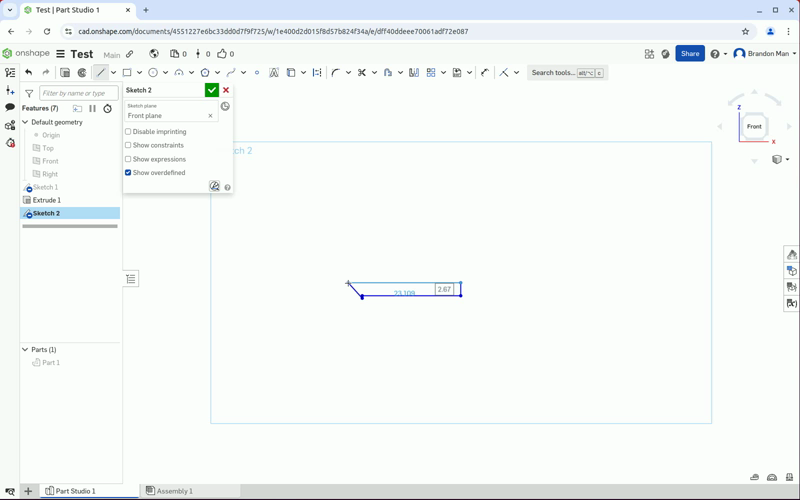
key(esc)
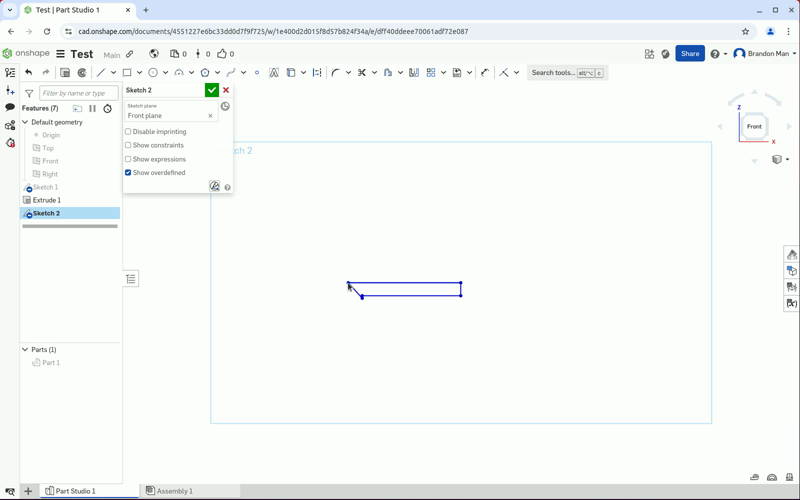
mouse_move(393, 293)
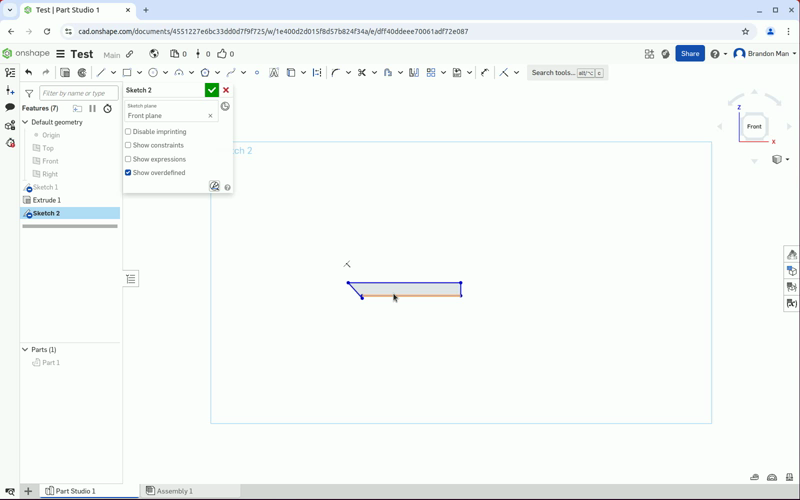
scroll(6)
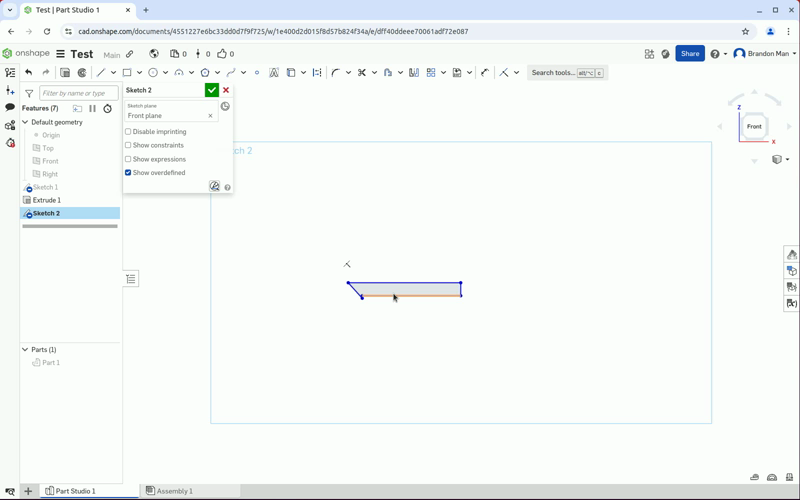
scroll(6)
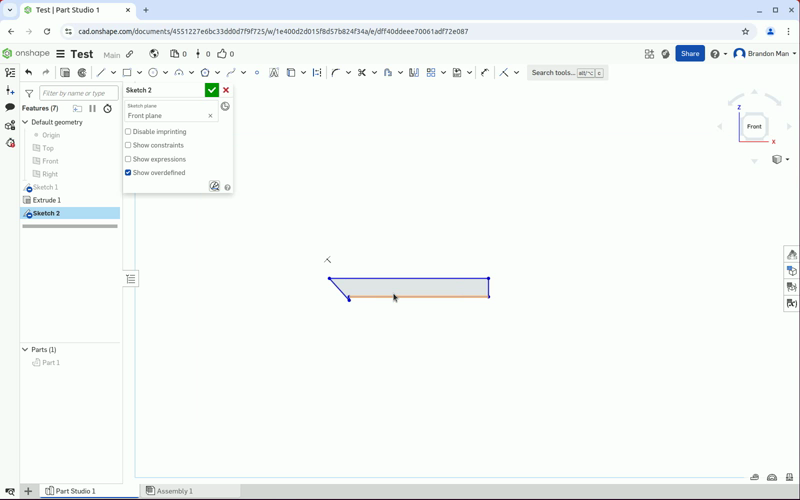
scroll(6)
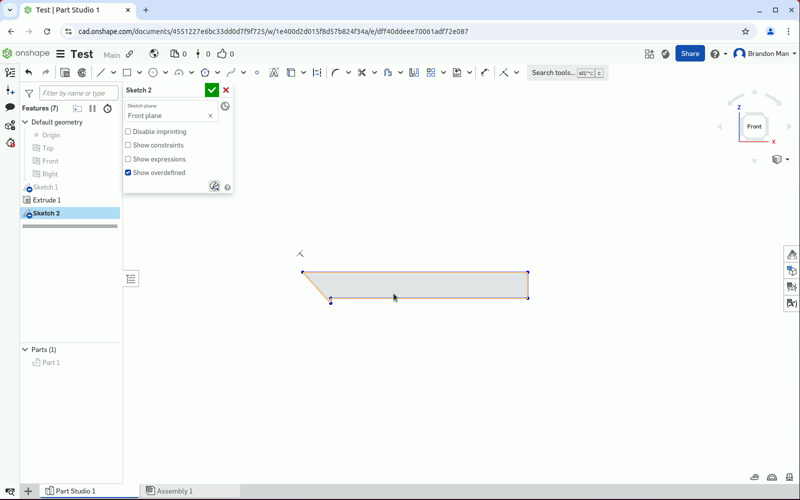
scroll(6)
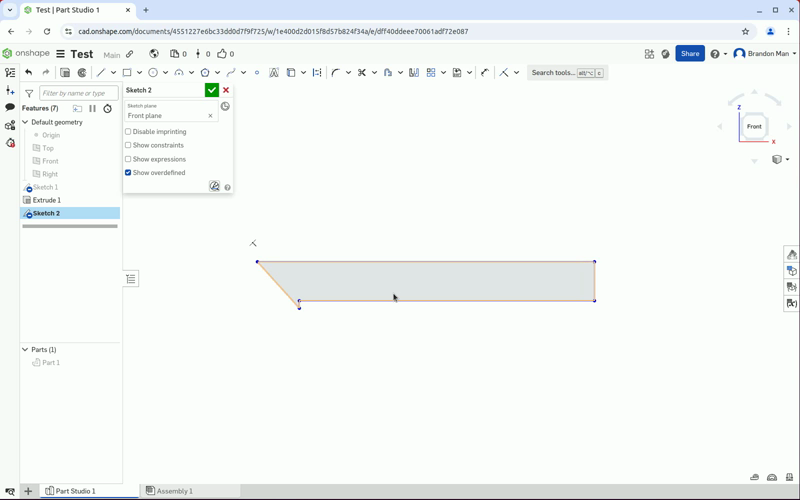
scroll(6)
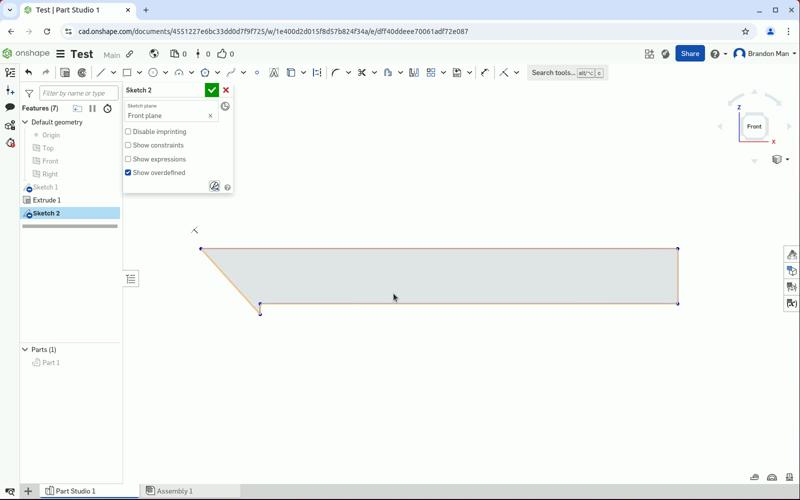
scroll(6)
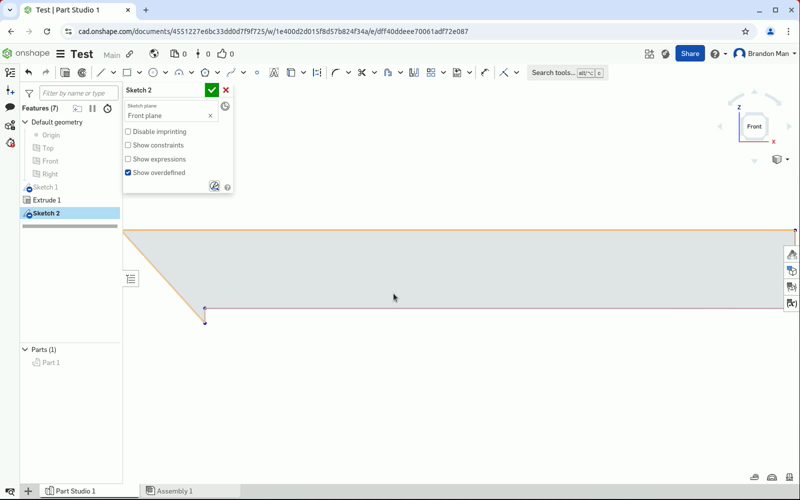
scroll(6)
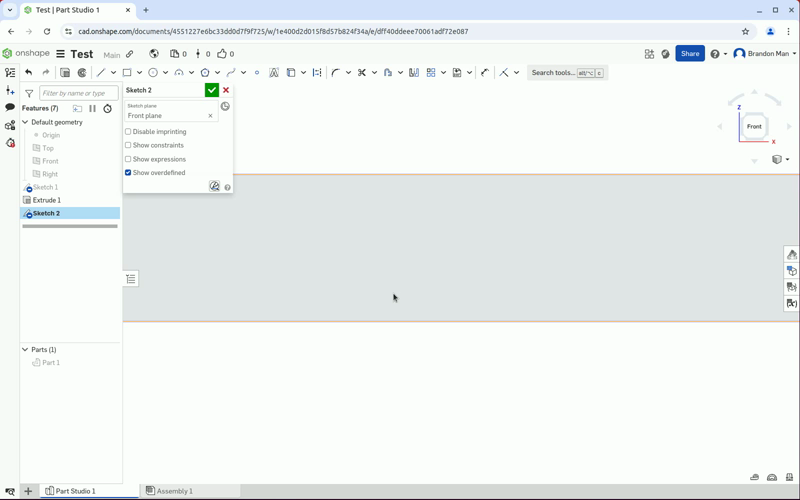
click(393, 293)
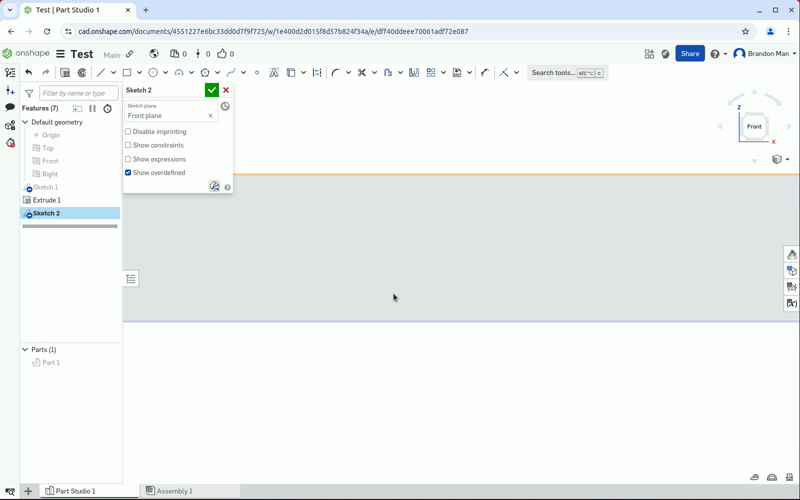
scroll(-6)
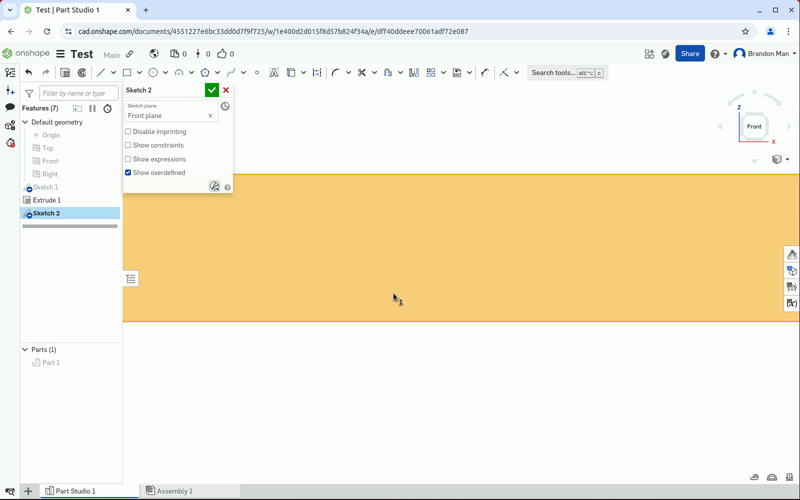
scroll(-6)
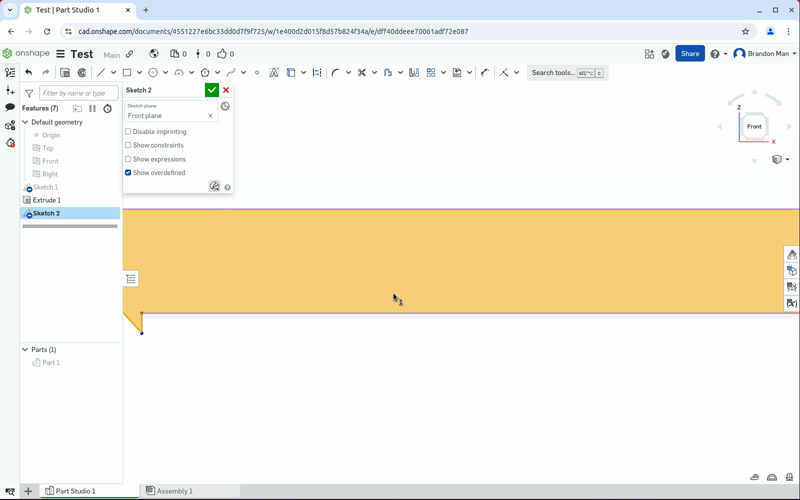
scroll(-6)
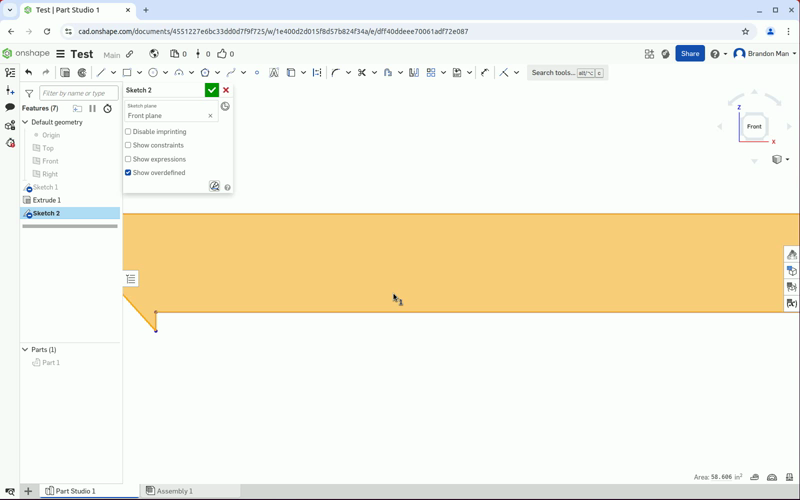
scroll(-6)
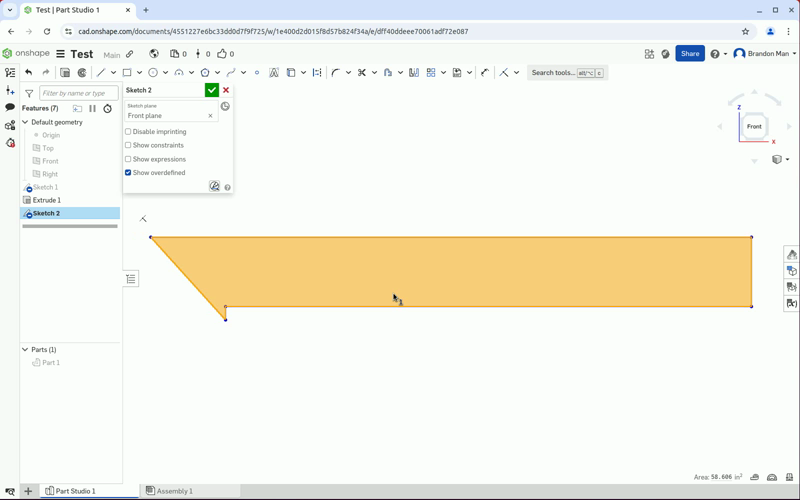
scroll(-6)
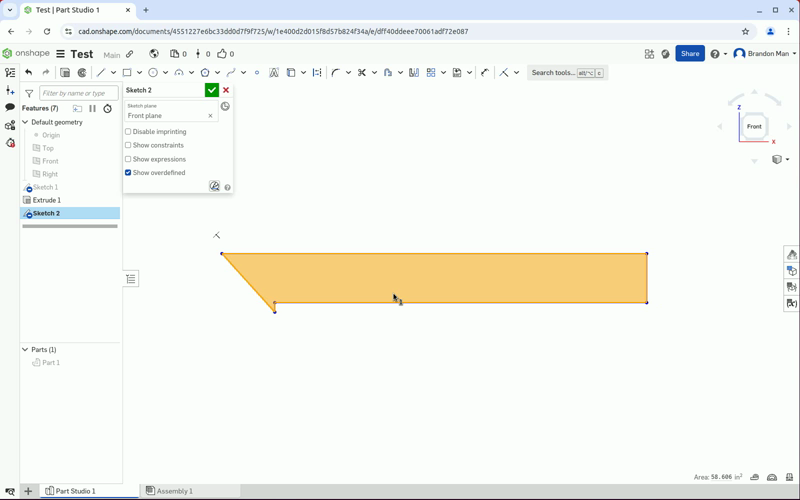
scroll(-6)
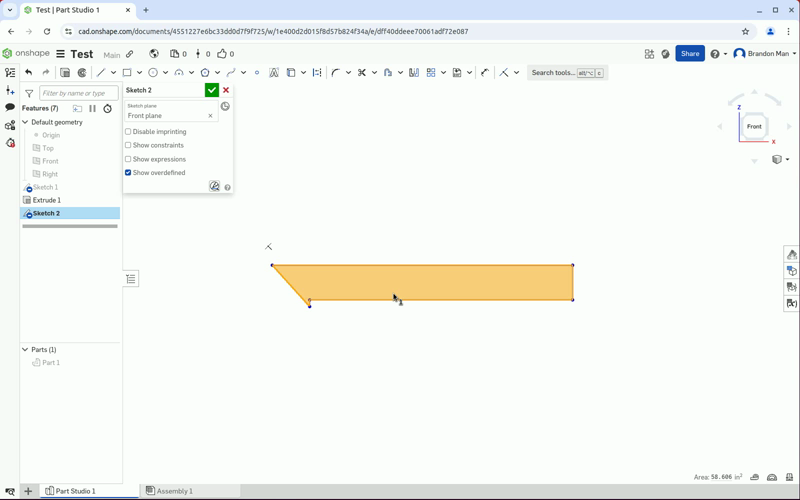
scroll(-6)
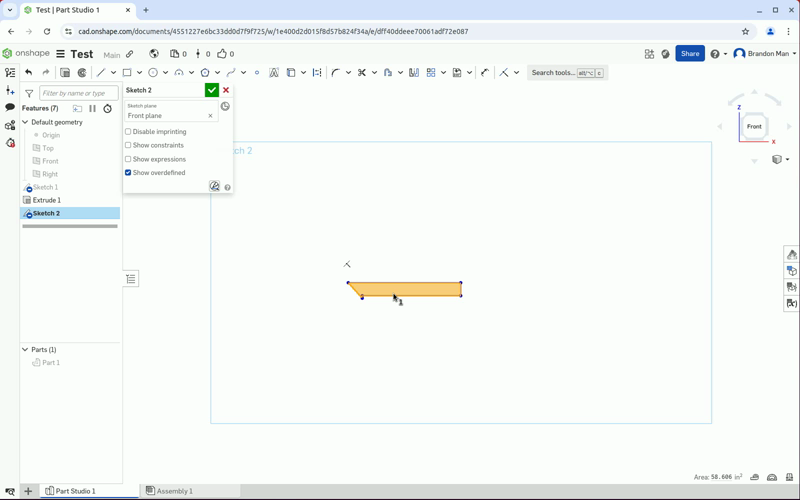
mouse_move(73, 352)
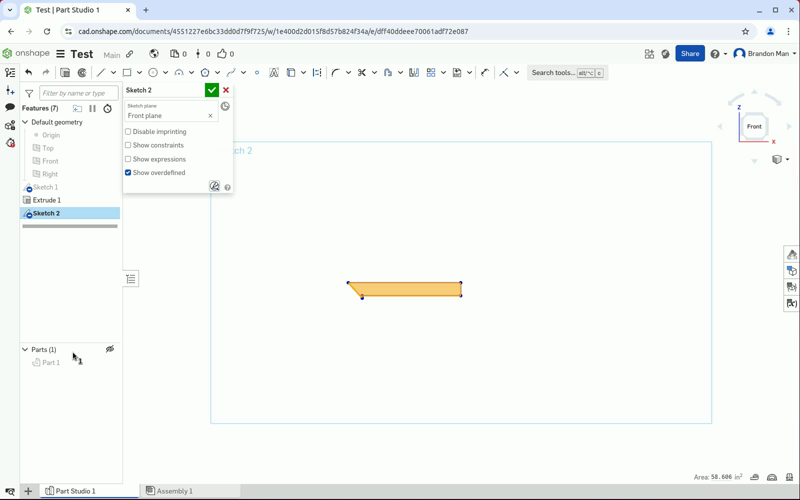
key(shift+y)
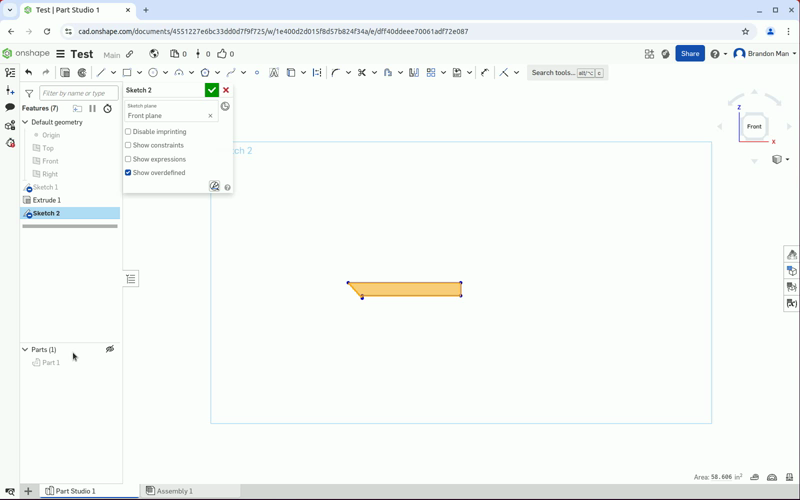
key(shift+e)
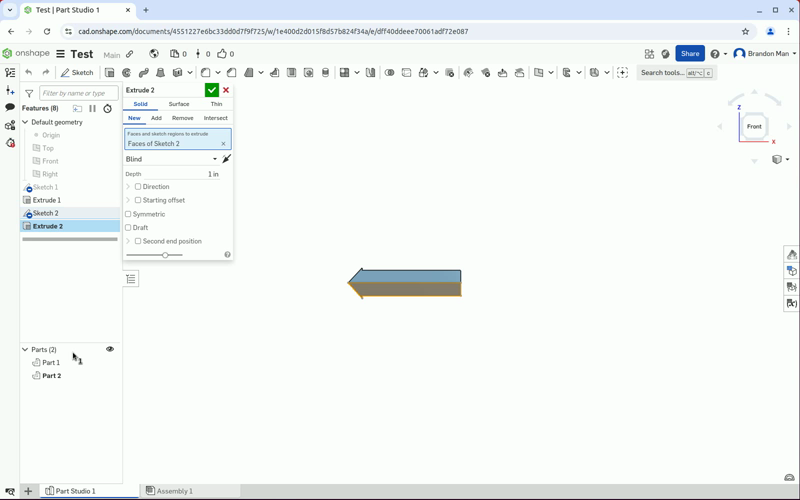
mouse_move(143, 106)
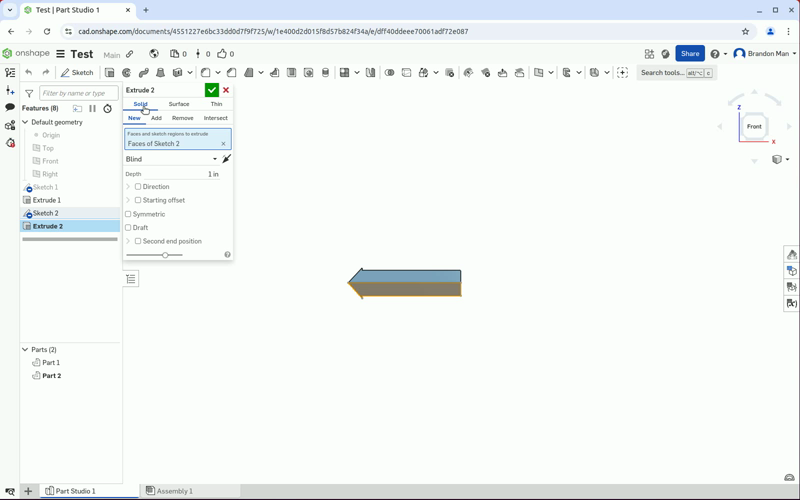
click(143, 106)
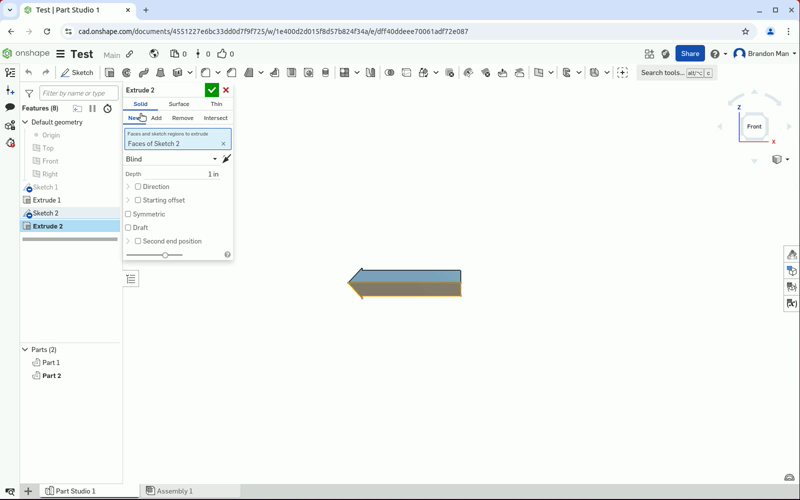
mouse_move(137, 120)
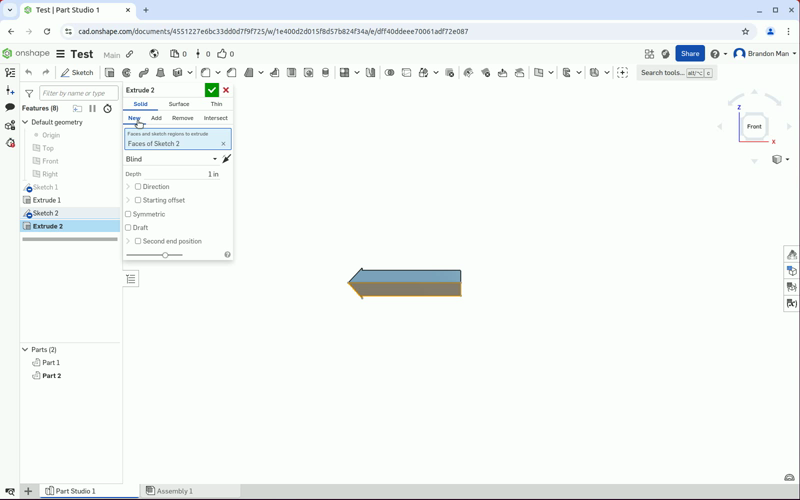
click(137, 120)
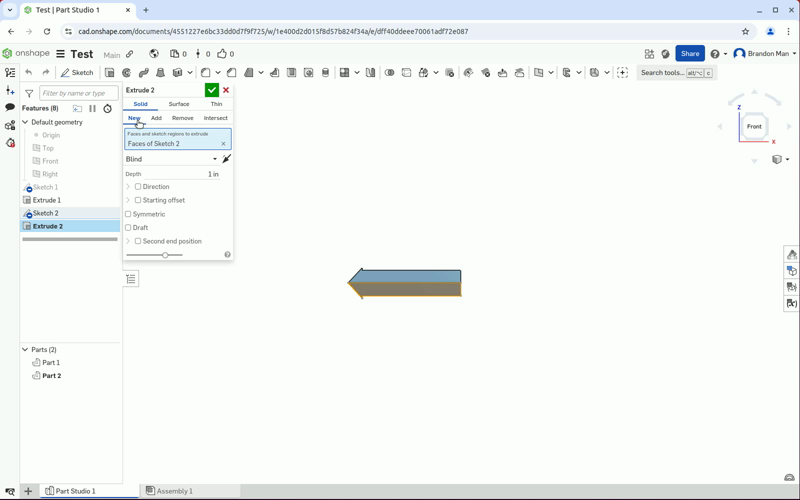
key(tab, 4)
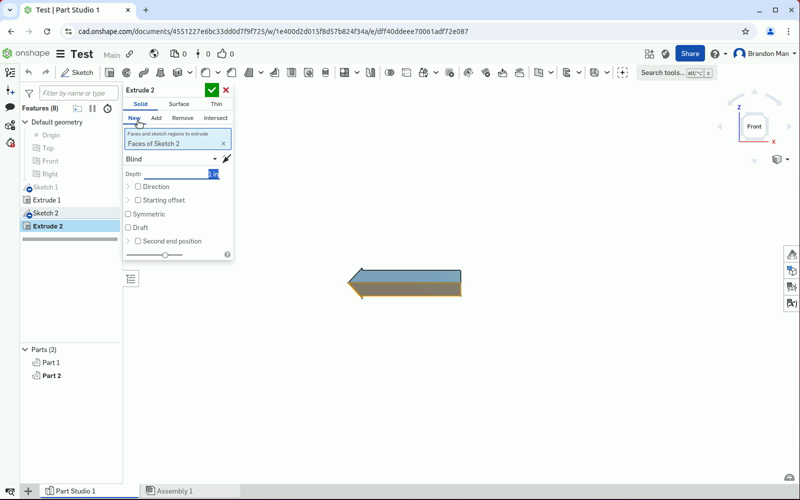
text(-0.722)
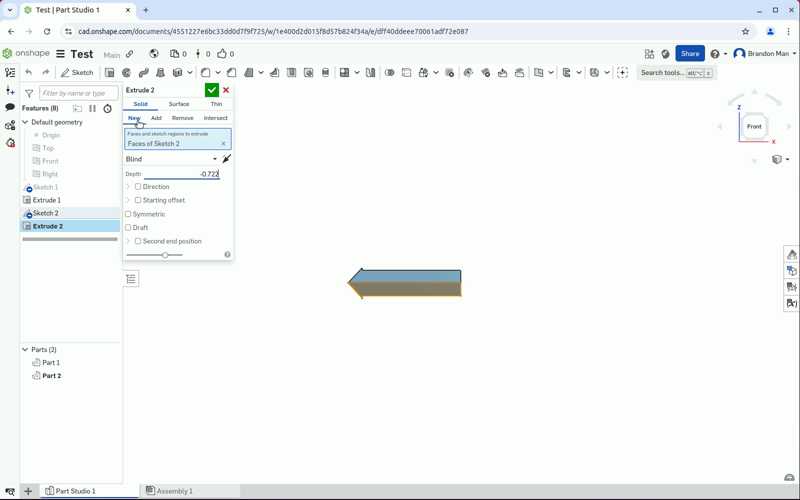
key(enter)
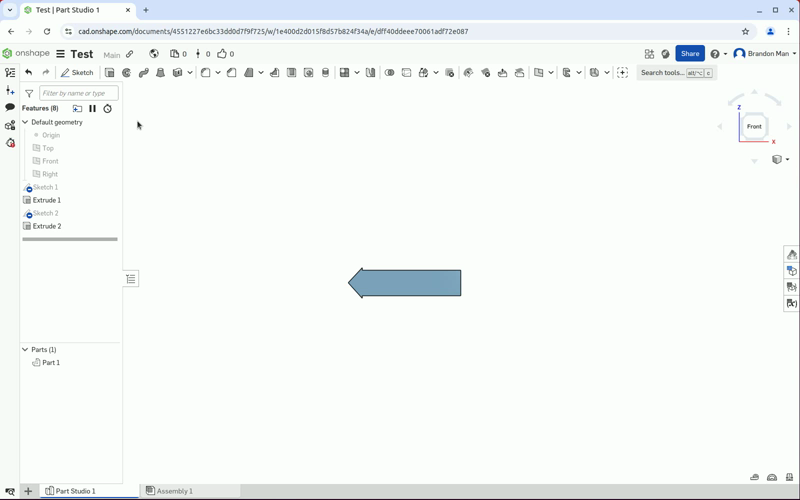
key(shift+h)
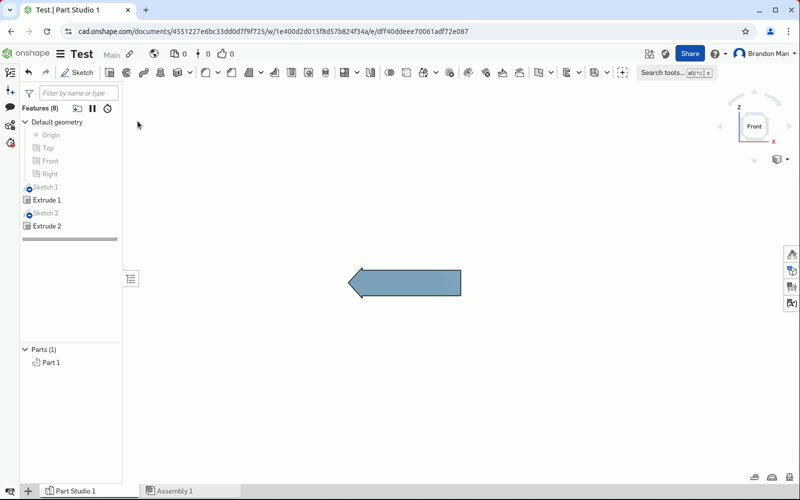
key(shift+h)
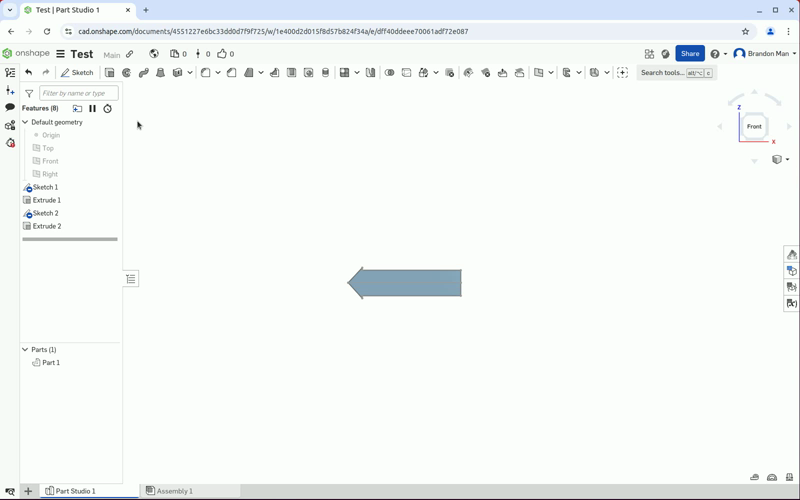
key(shift+7)
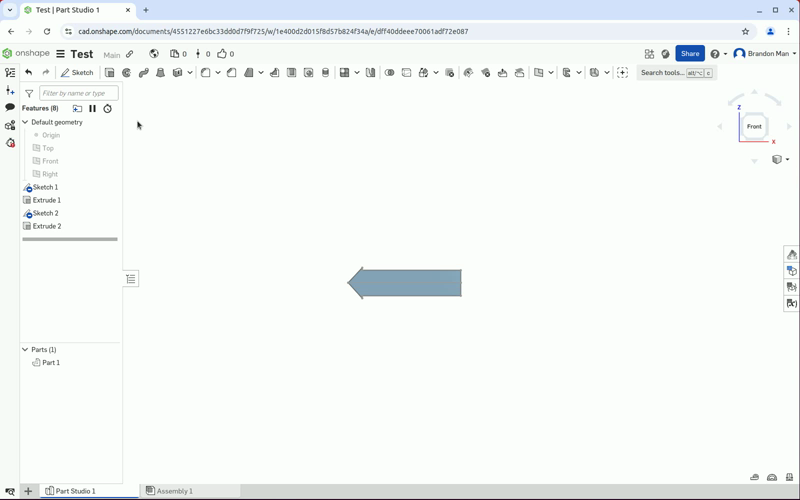
key(left, 2)
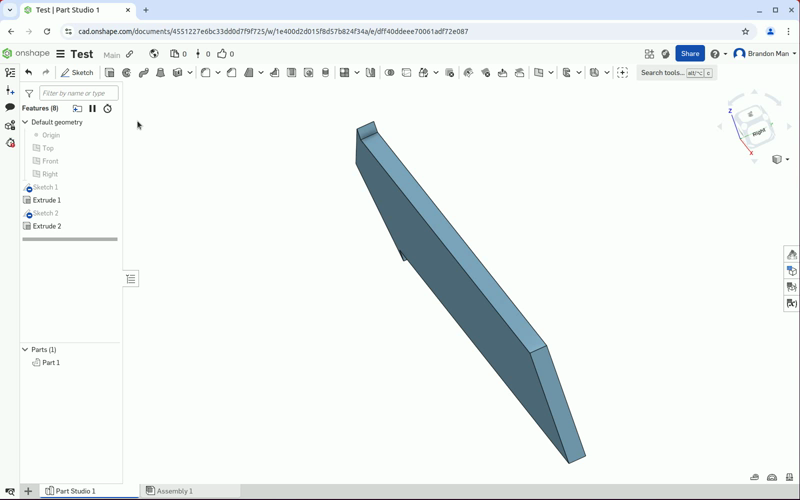
key(down, 2)
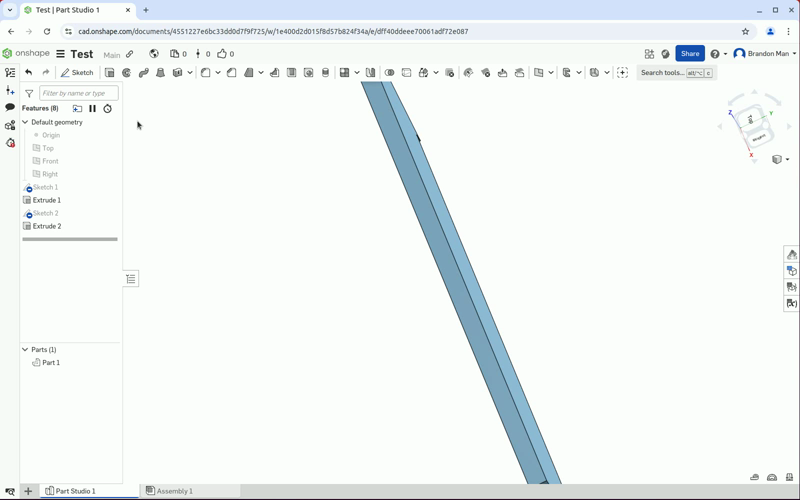
key(up, 2)
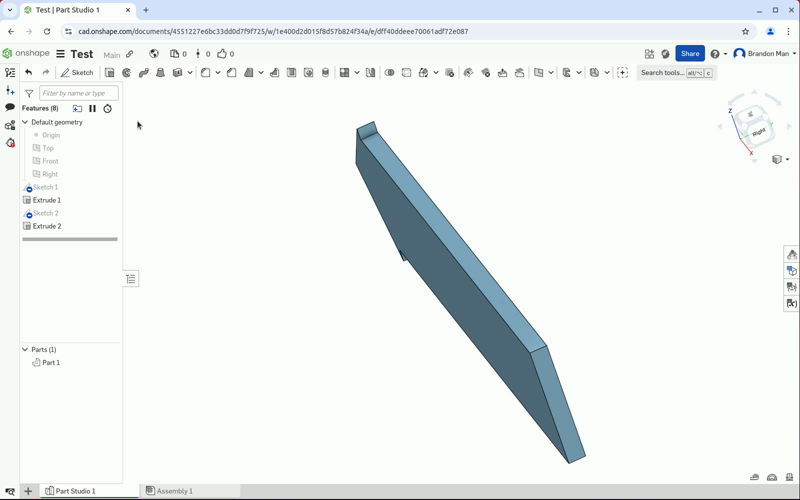
key(right, 2)
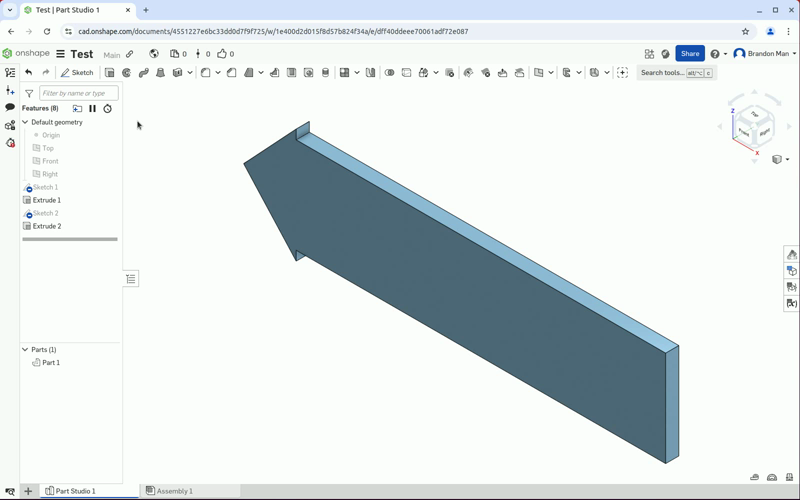
mouse_move(73, 189)
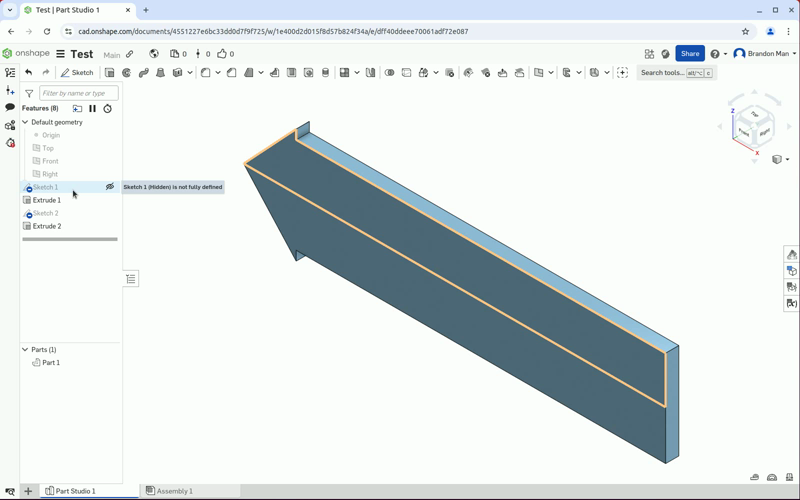
click(73, 189)